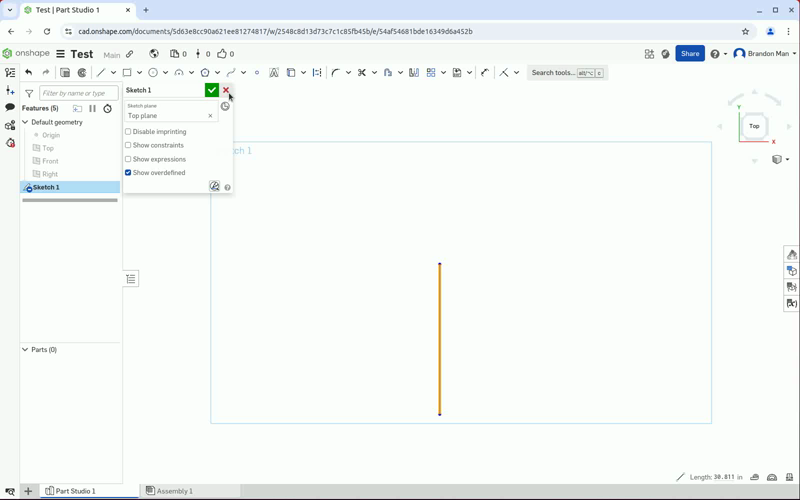
key(shift+h)
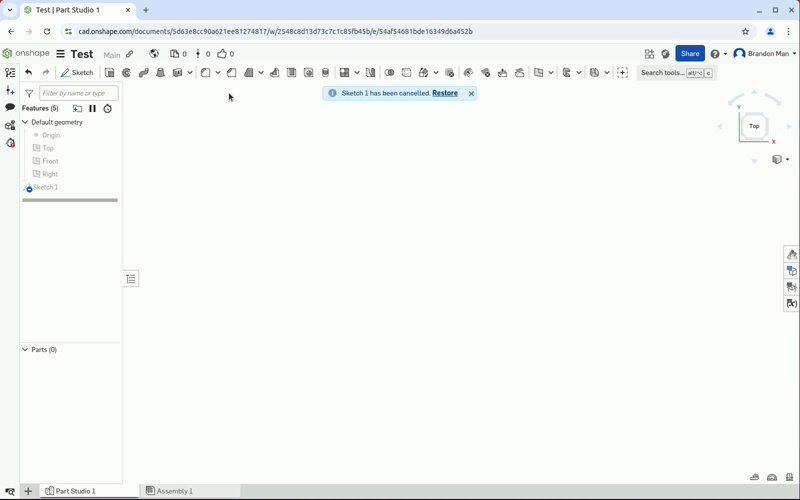
mouse_move(73, 352)
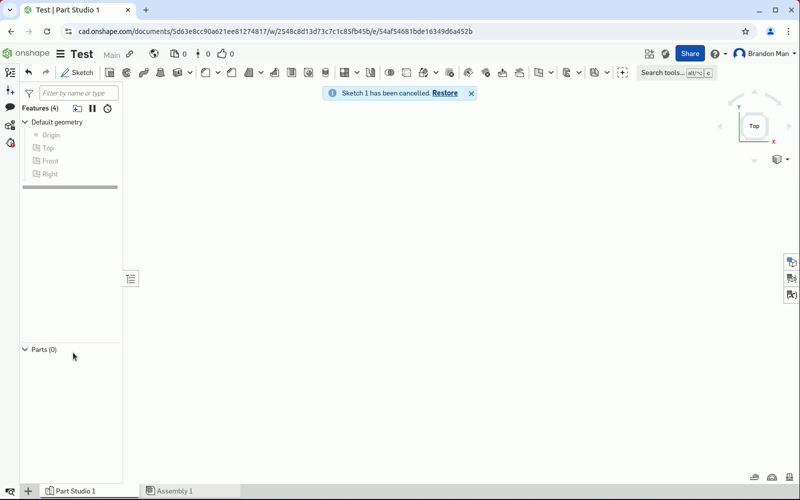
key(y)
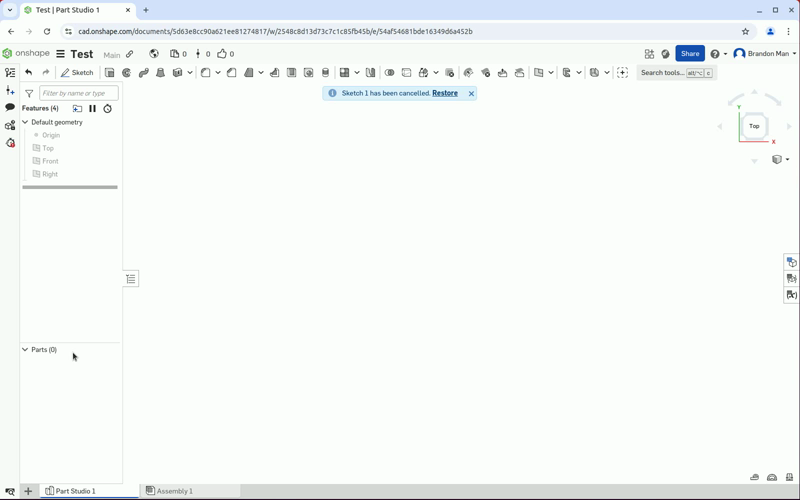
key(shift+p)
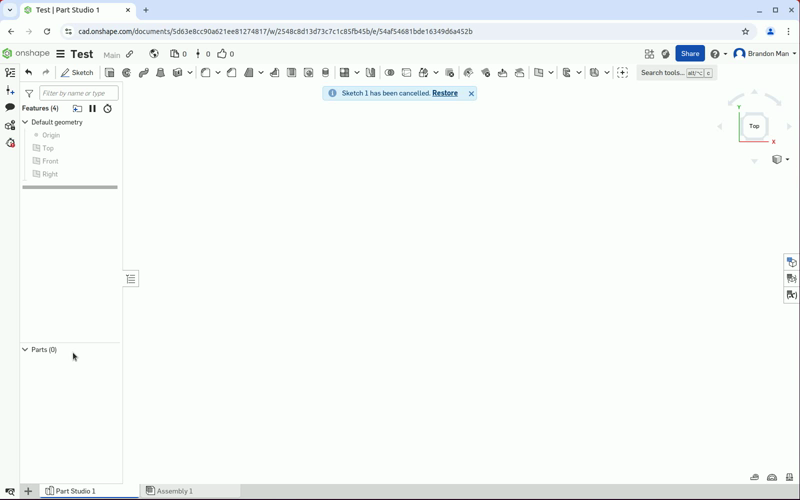
key(space)
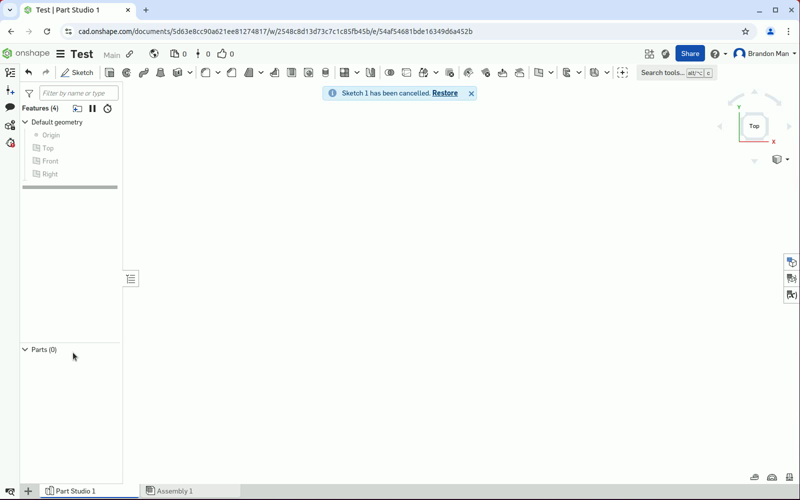
key_down(shift)
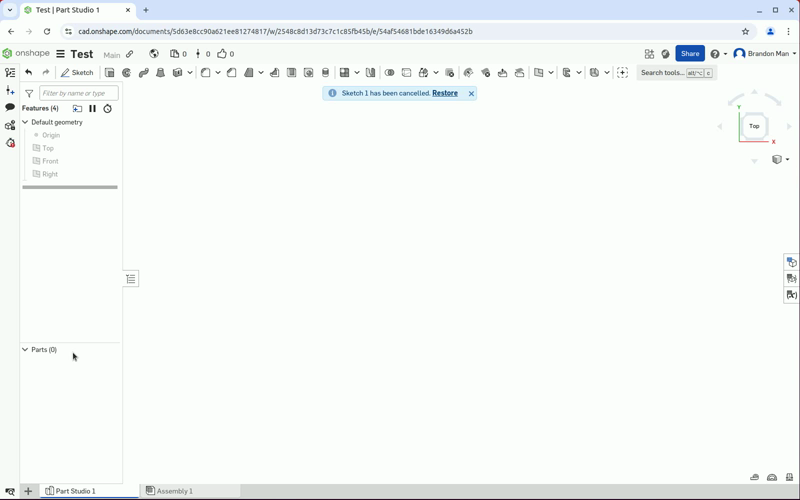
key(up)
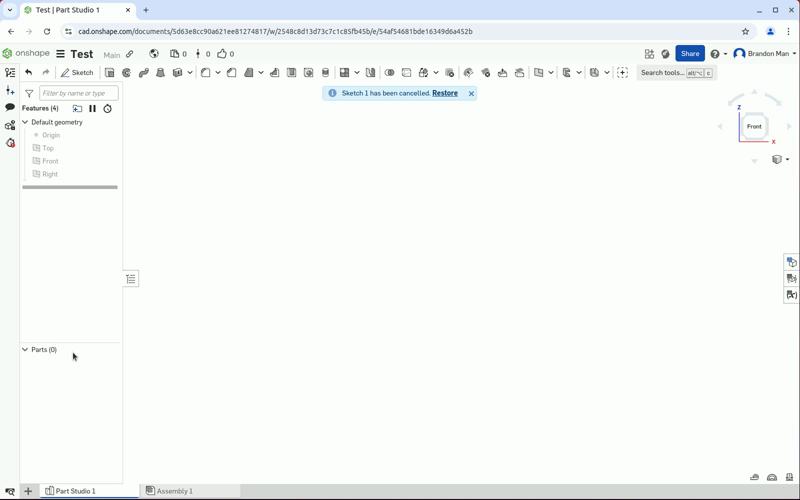
key_up(shift)
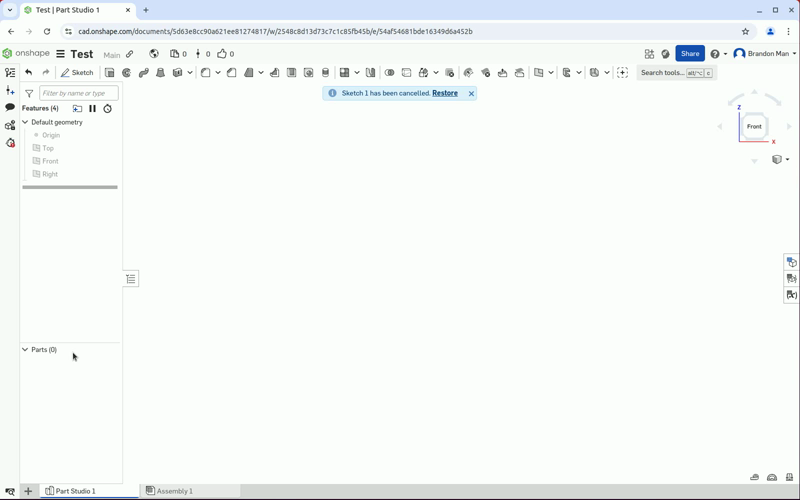
mouse_move(73, 352)
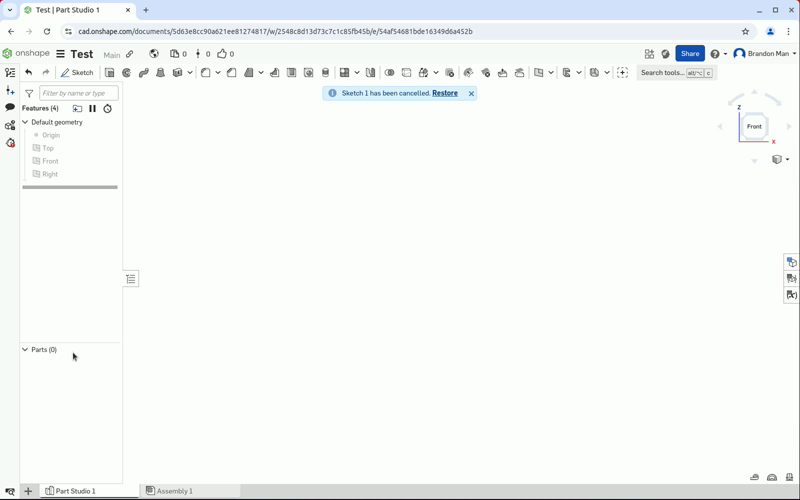
key(shift+y)
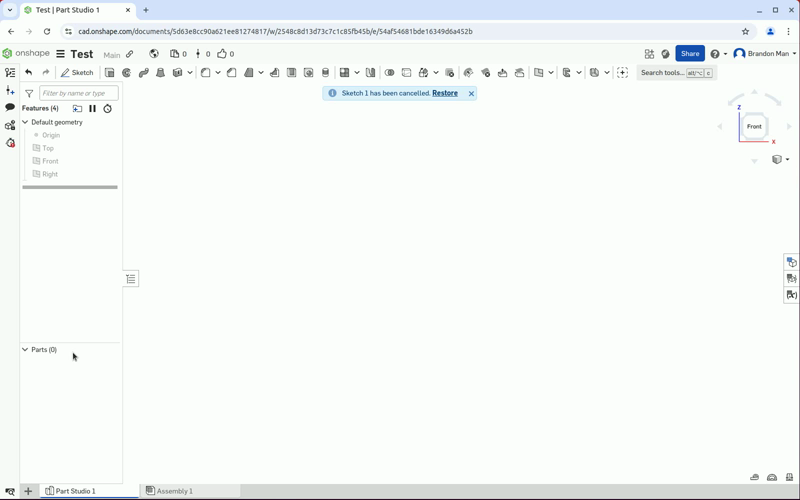
key(shift+s)
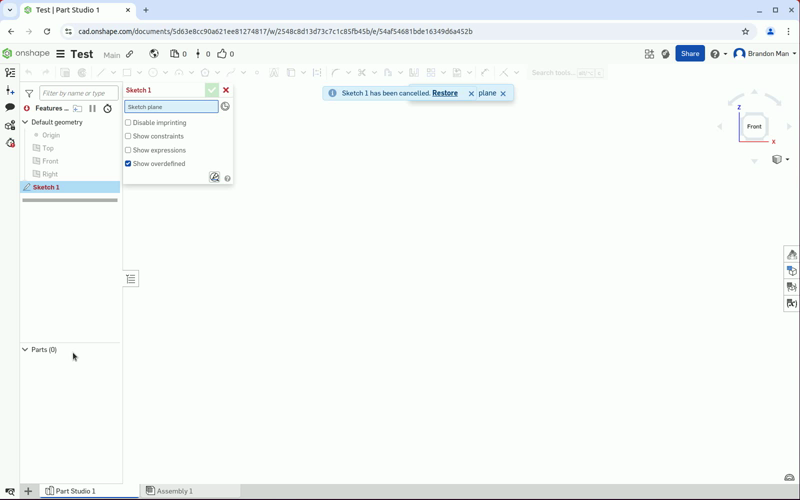
mouse_move(73, 163)
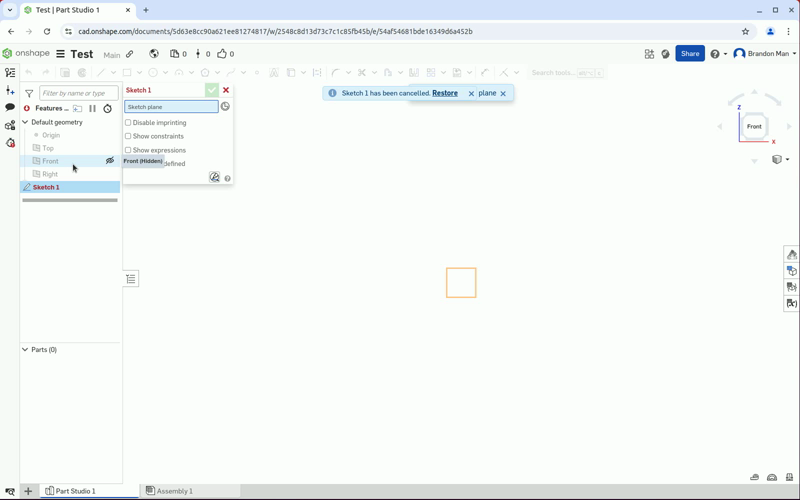
click(73, 163)
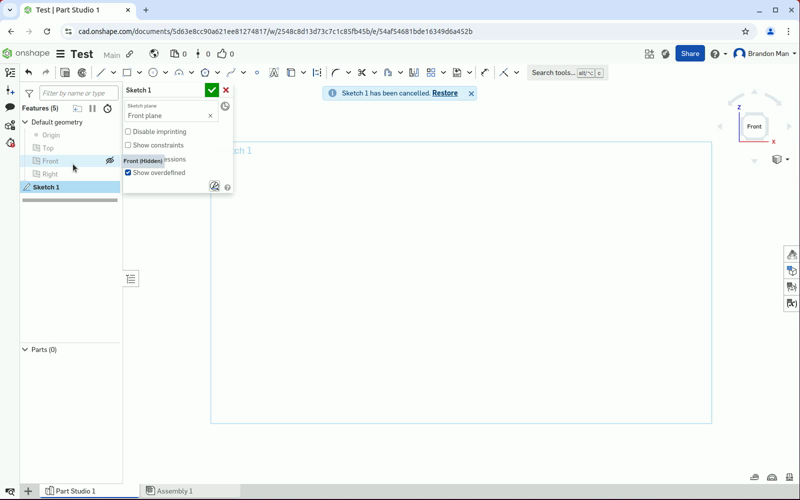
mouse_move(73, 352)
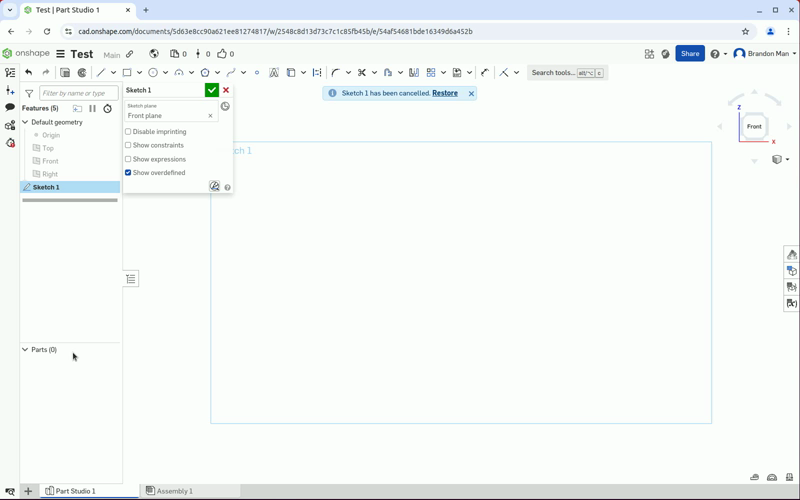
key(y)
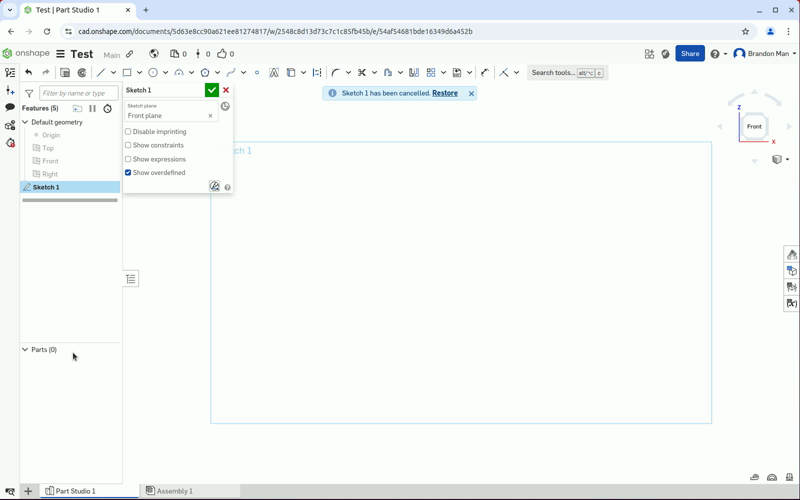
key(l)
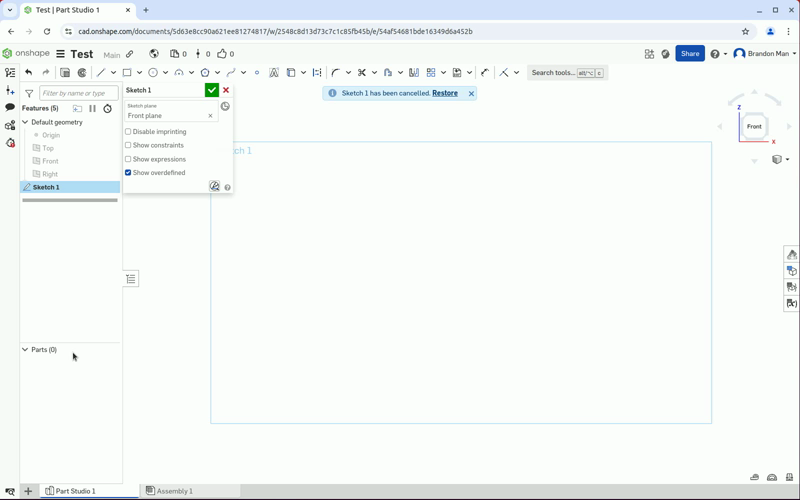
key_down(shift)
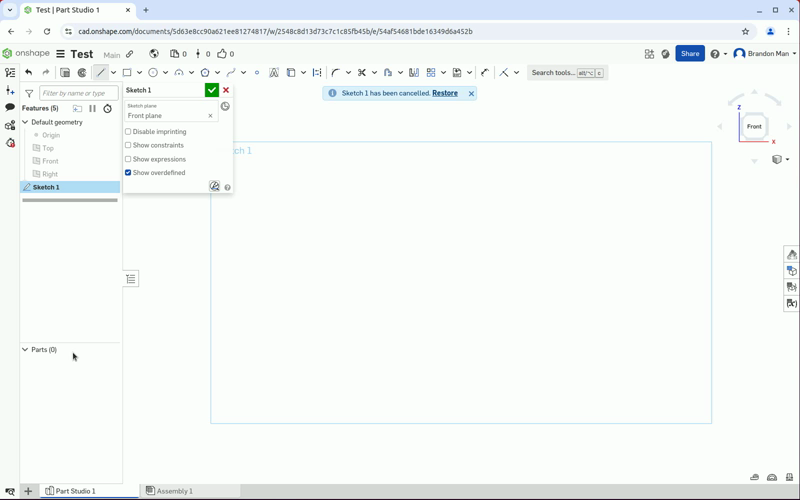
mouse_move(355, 309)
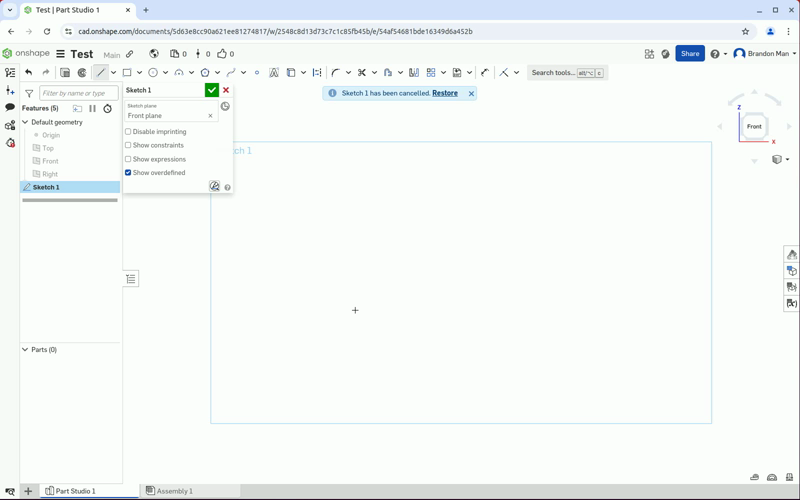
click(355, 309)
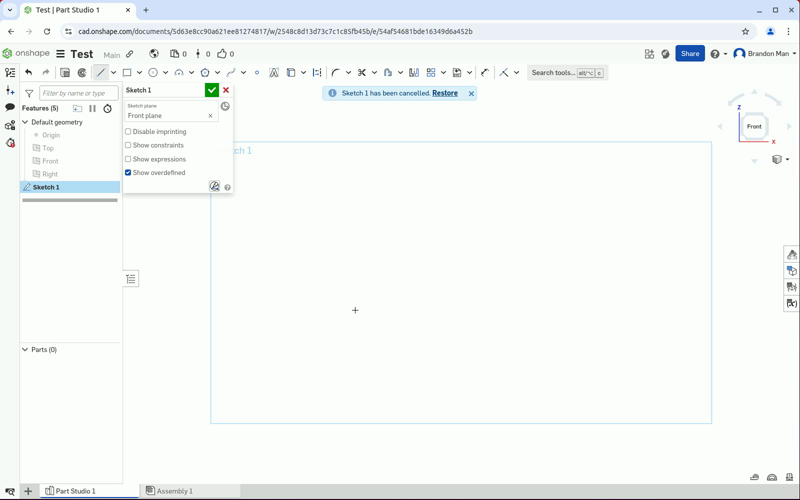
key_up(shift)
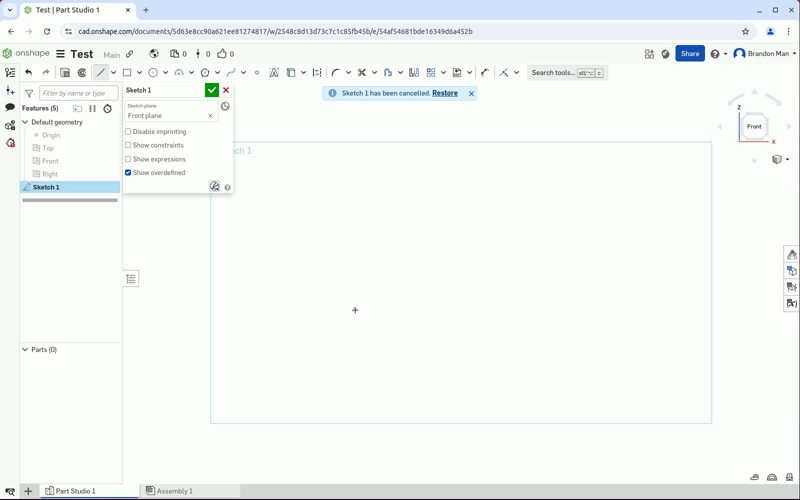
key_down(shift)
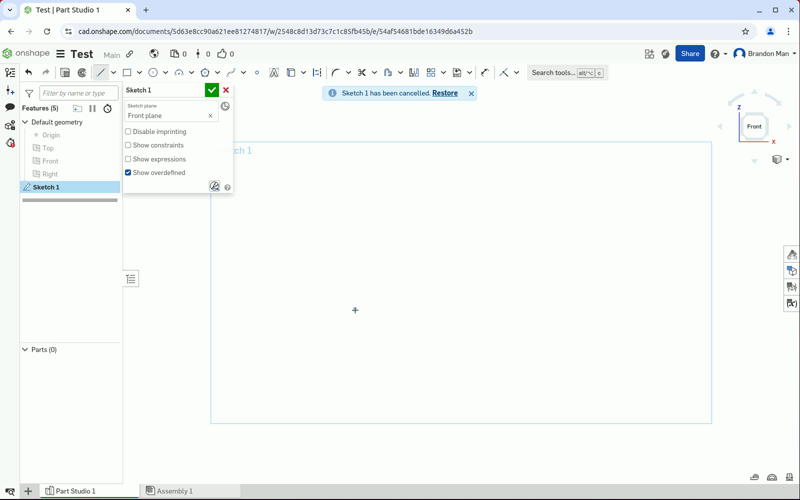
mouse_move(464, 309)
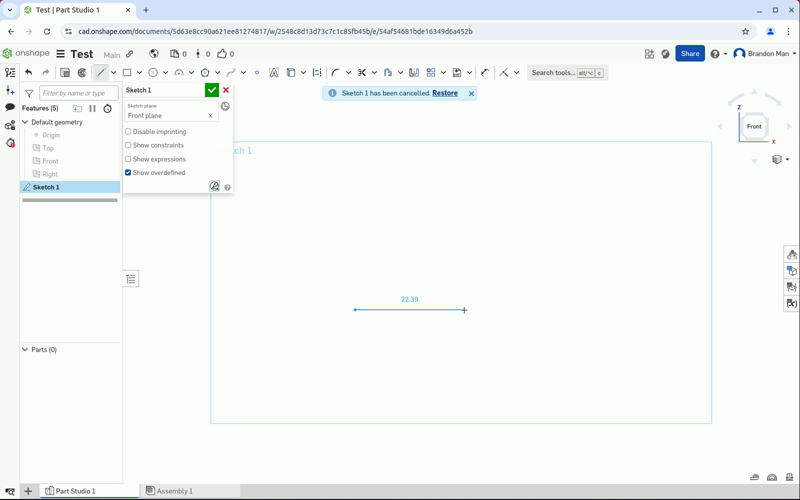
click(464, 309)
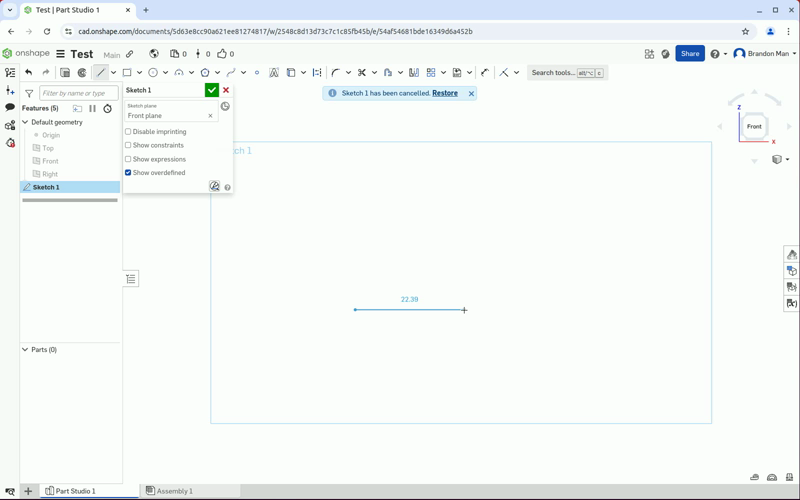
key_up(shift)
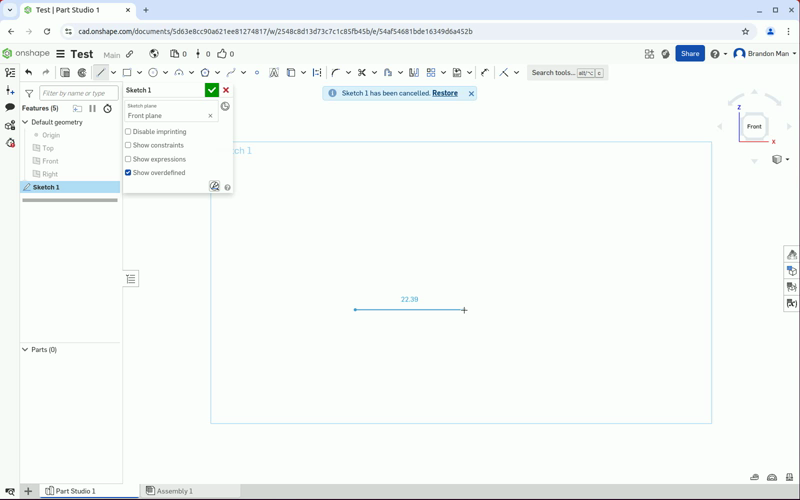
key_down(shift)
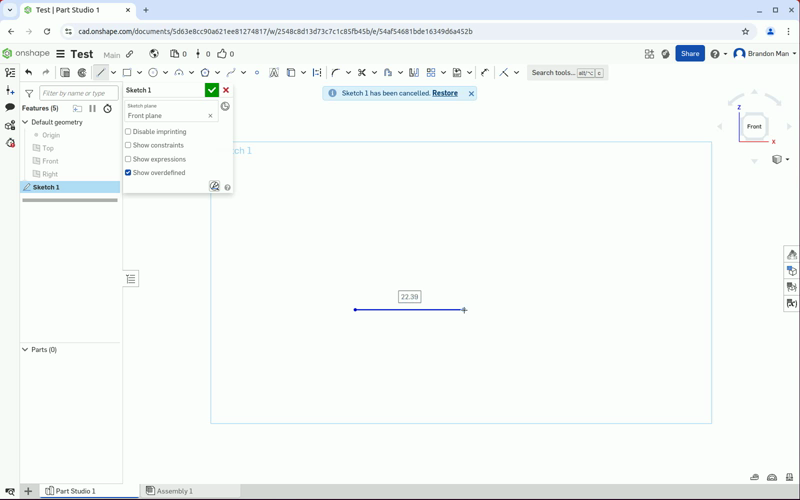
mouse_move(494, 309)
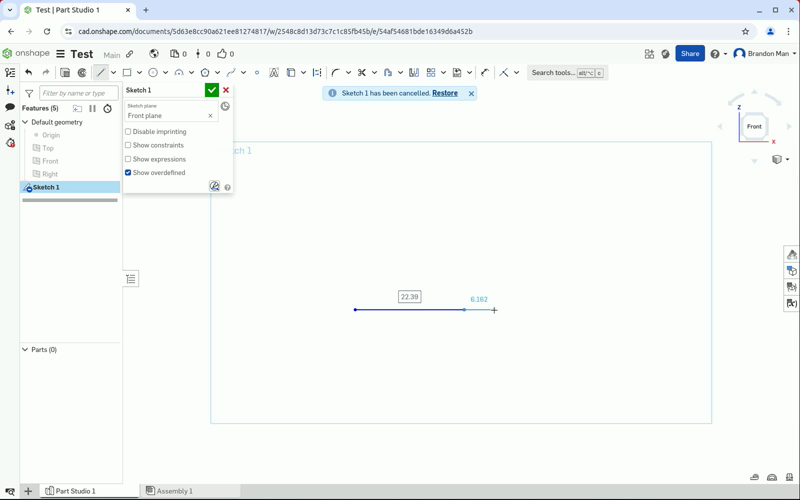
mouse_move(464, 251)
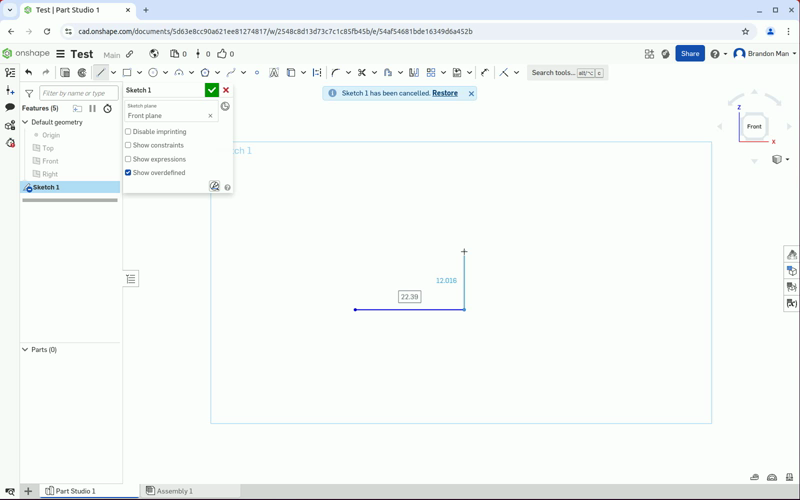
click(464, 251)
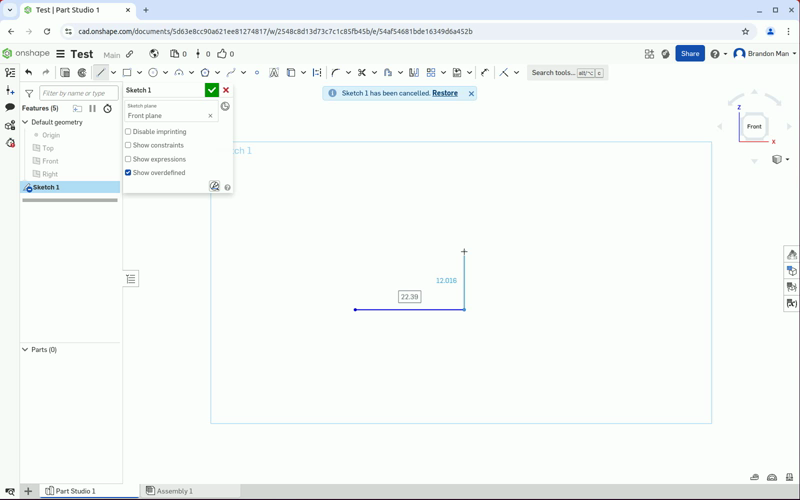
key_up(shift)
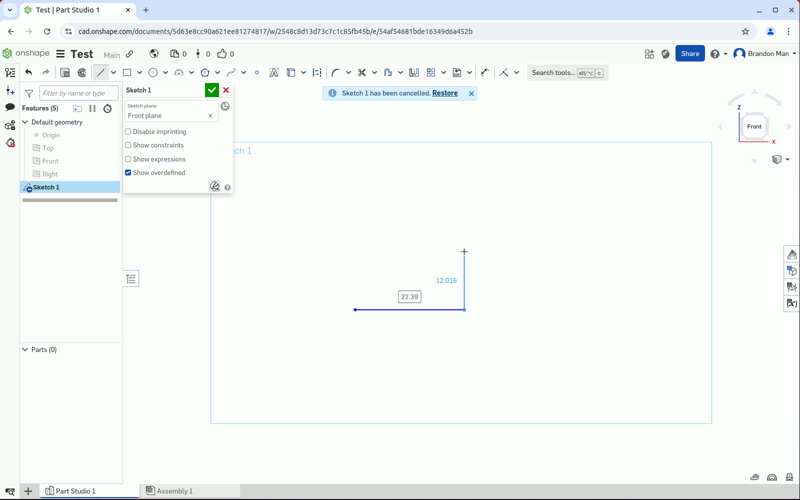
key_down(shift)
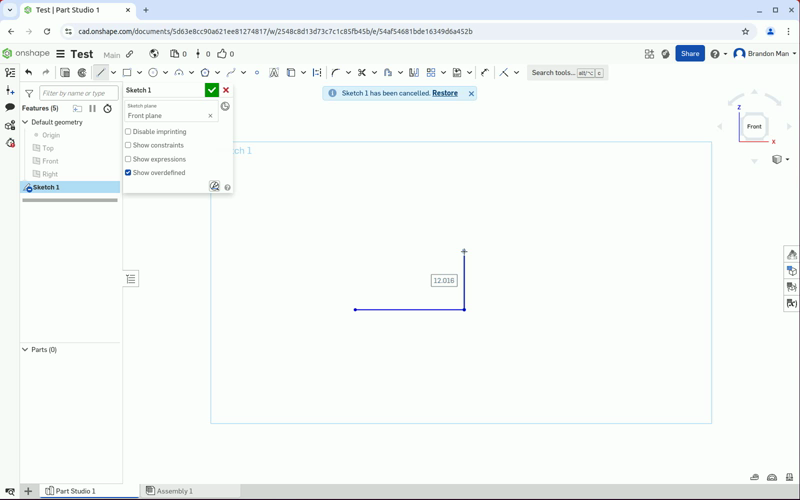
mouse_move(494, 251)
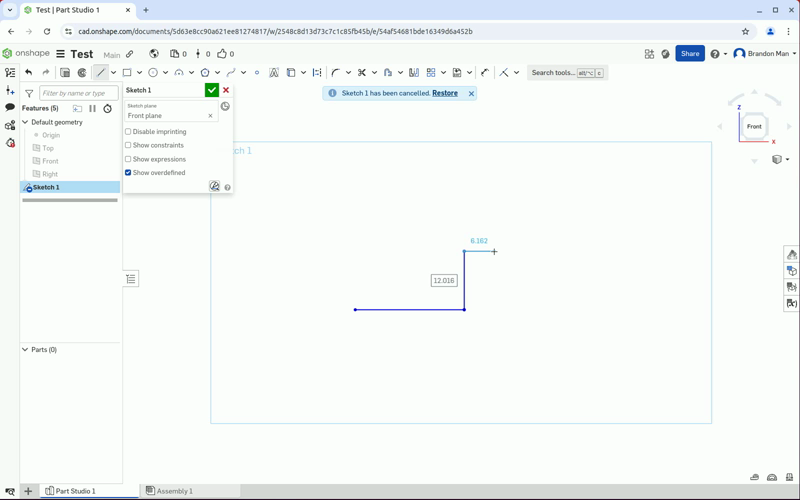
mouse_move(460, 237)
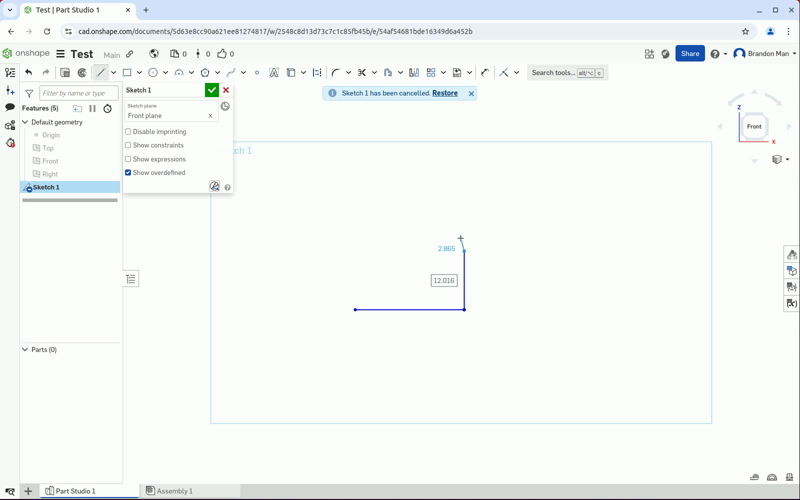
click(460, 237)
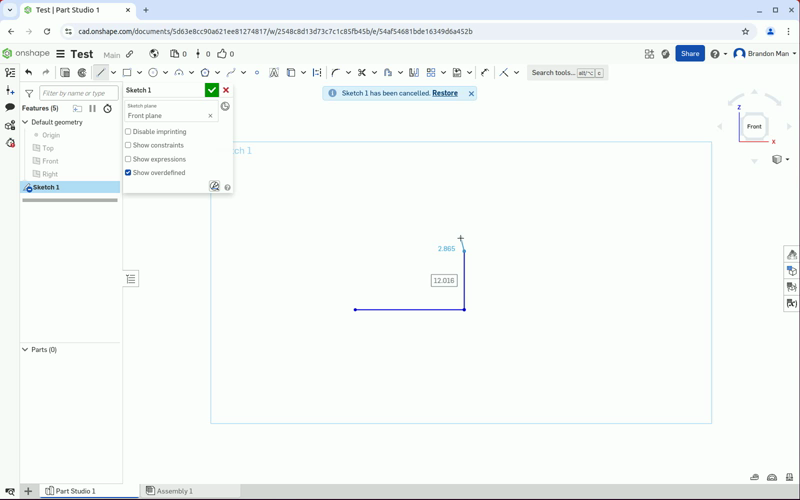
key_up(shift)
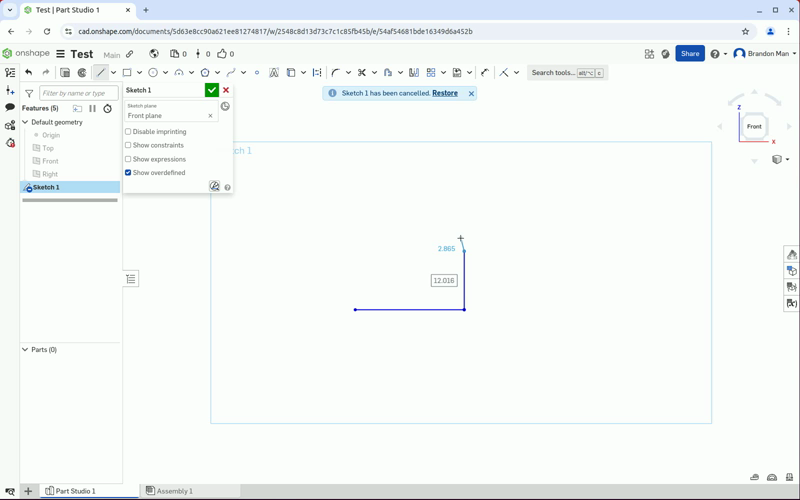
key_down(shift)
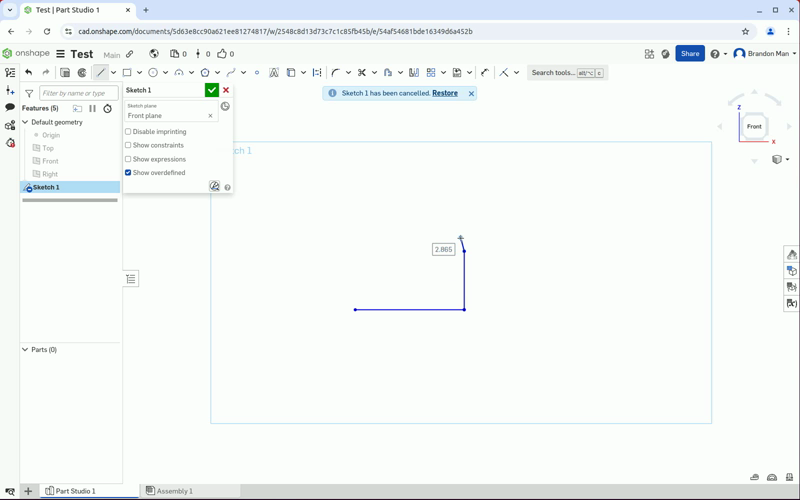
mouse_move(355, 237)
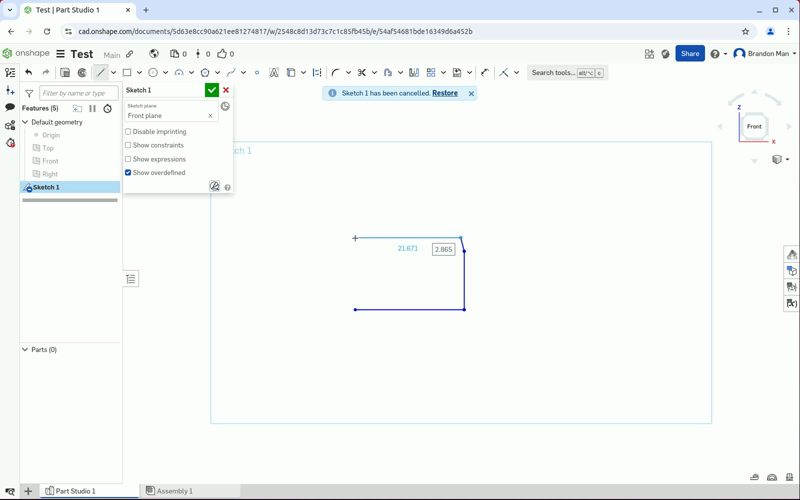
click(355, 237)
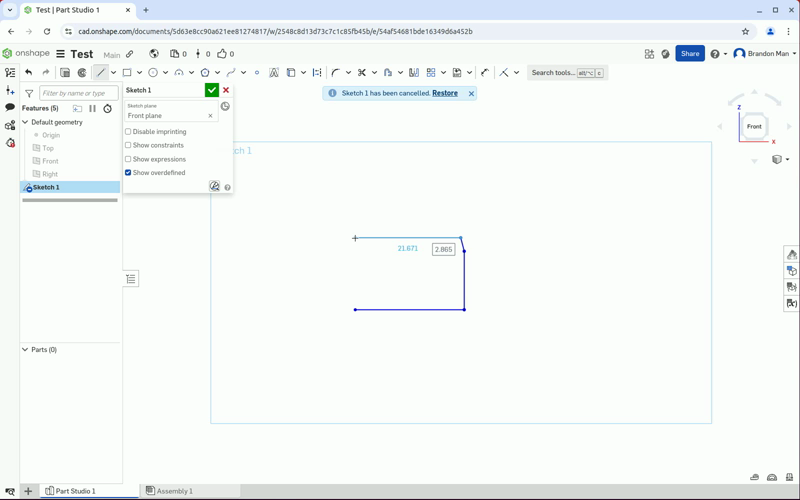
key_up(shift)
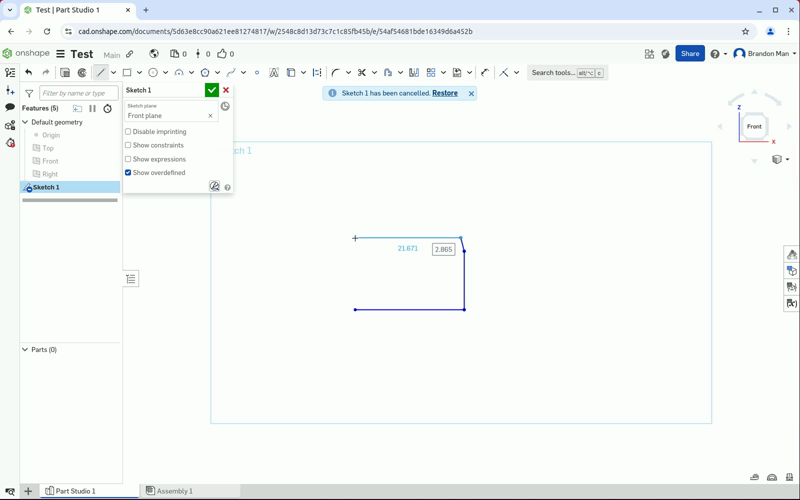
key_down(shift)
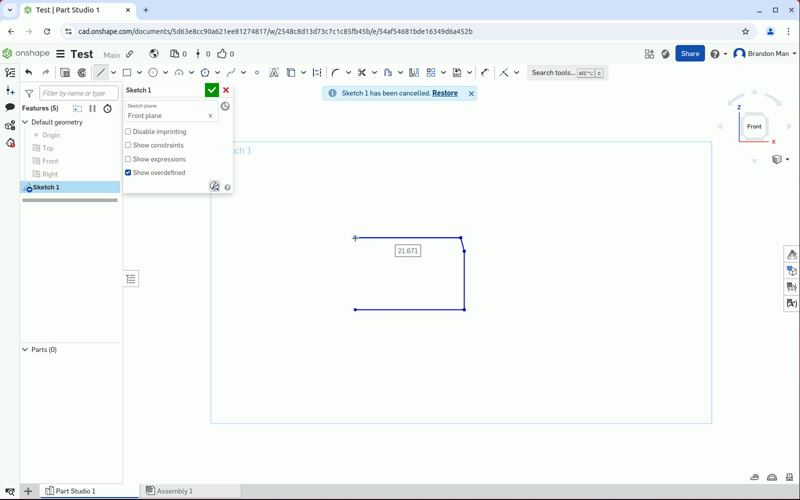
mouse_move(355, 309)
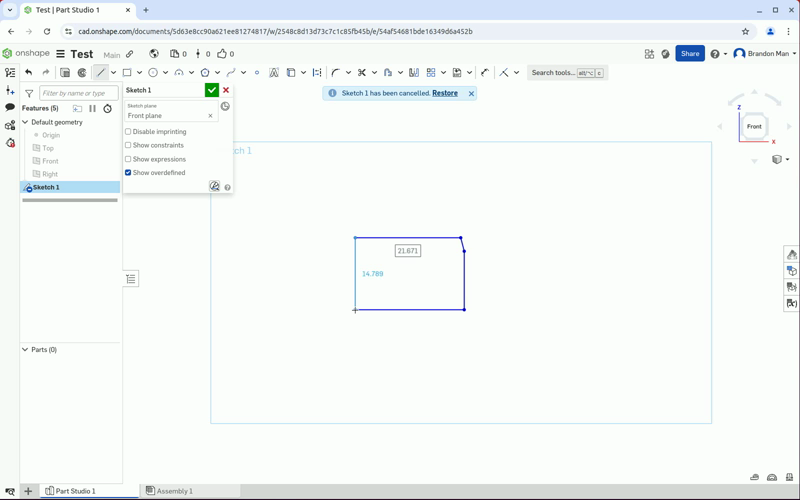
key_up(shift)
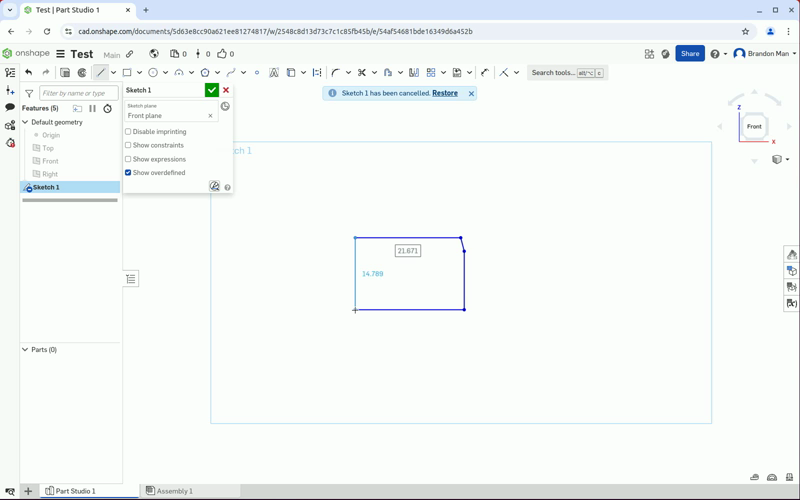
click(355, 309)
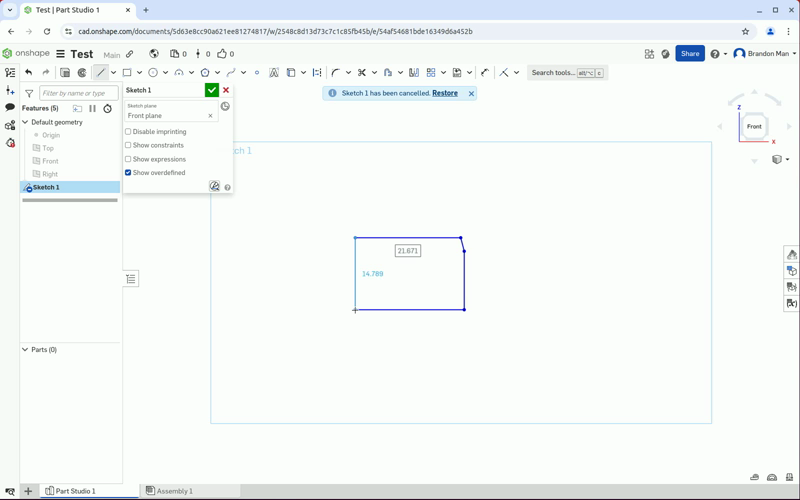
key(esc)
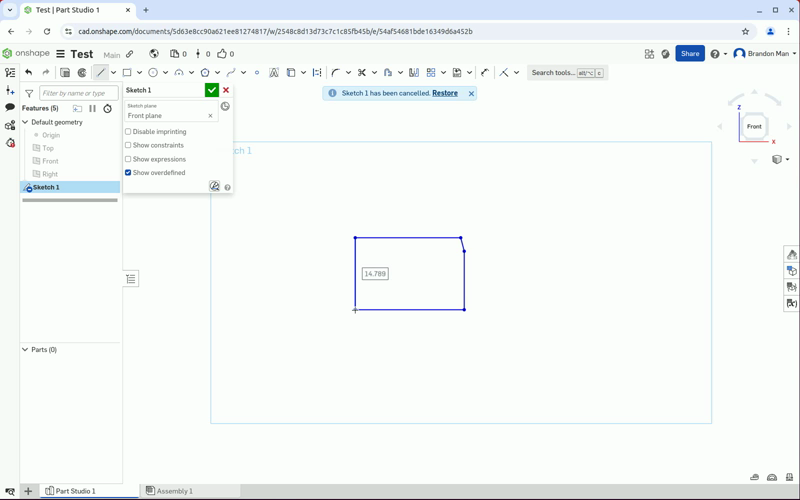
mouse_move(393, 268)
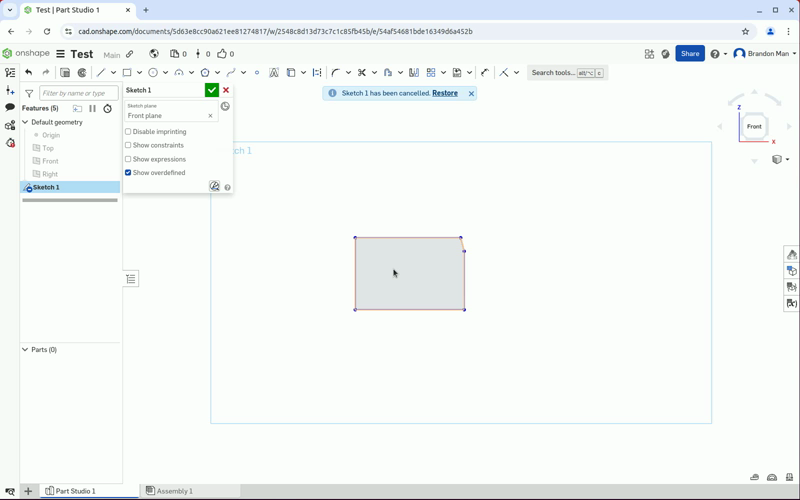
click(393, 268)
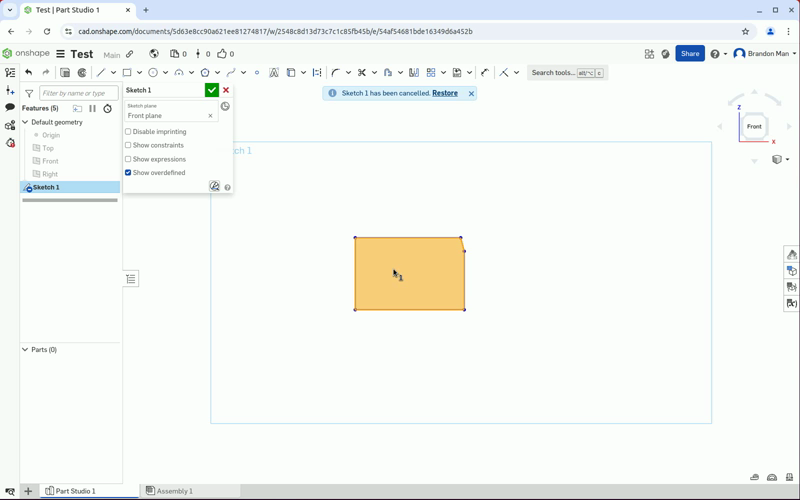
mouse_move(73, 352)
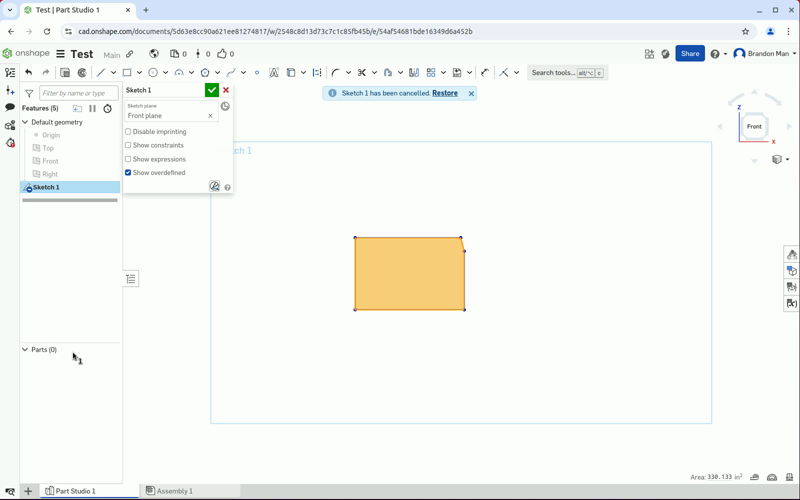
key(shift+y)
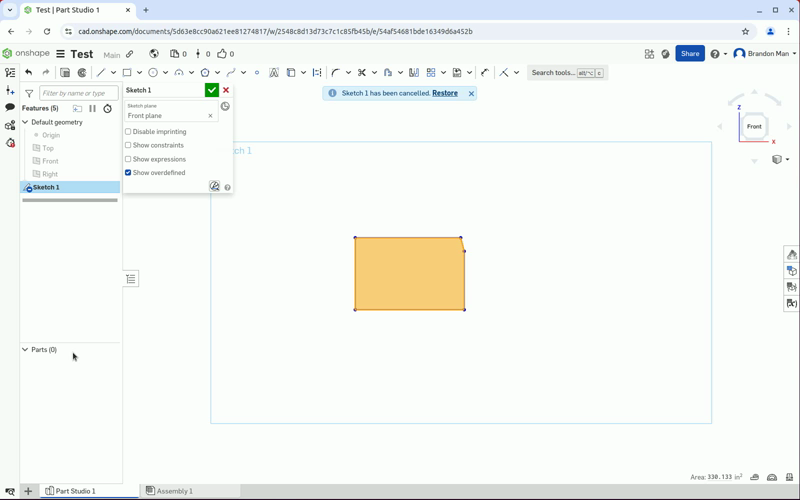
key(shift+e)
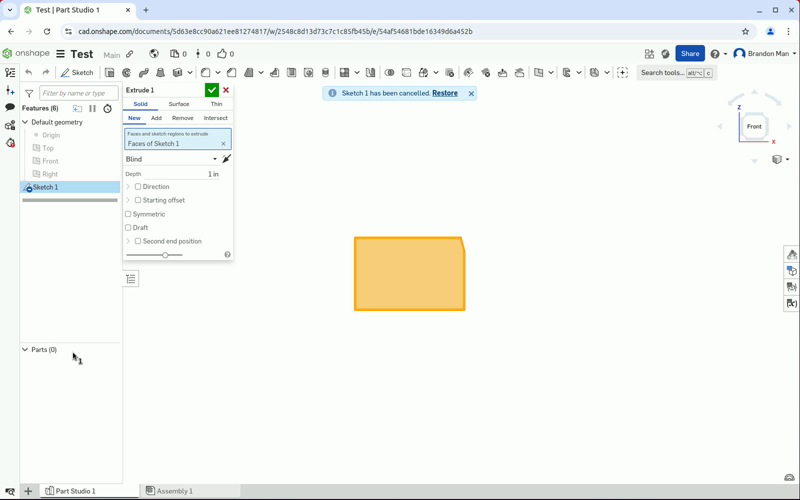
mouse_move(143, 106)
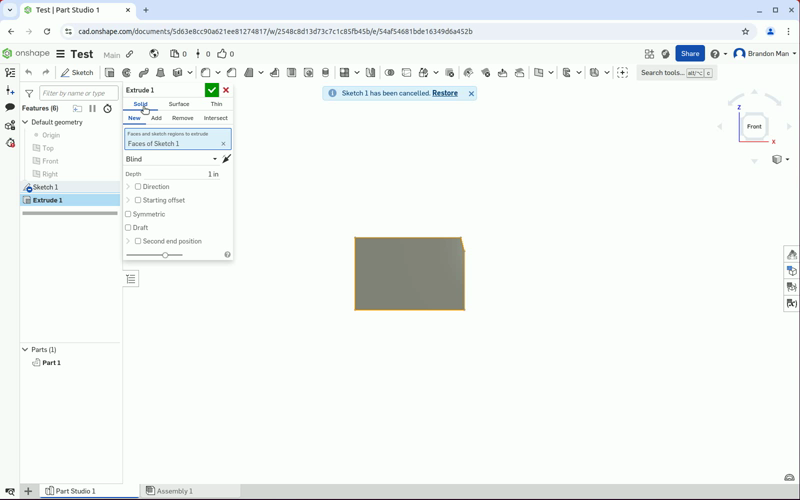
click(143, 106)
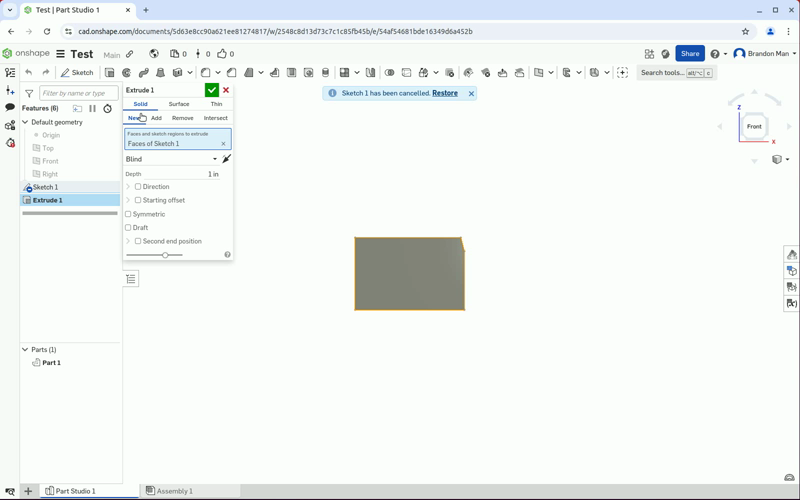
mouse_move(137, 120)
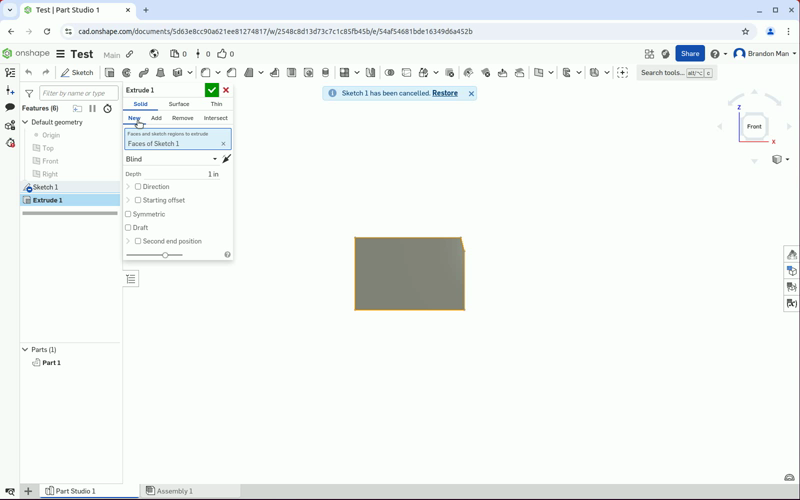
click(137, 120)
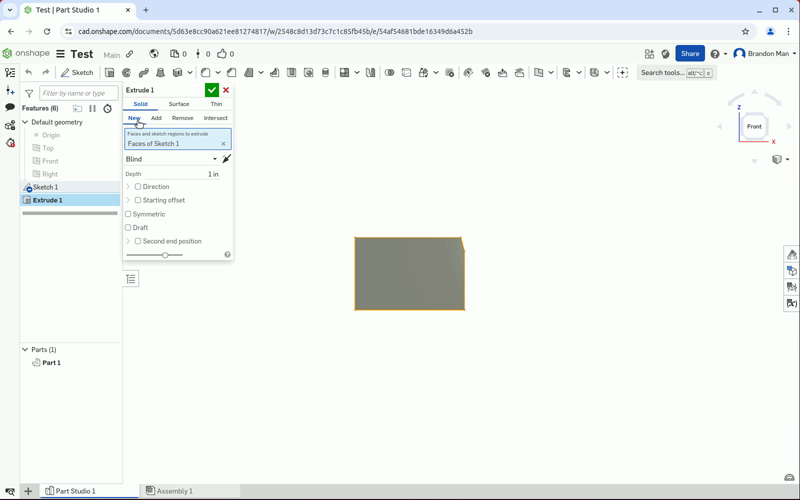
key(tab, 4)
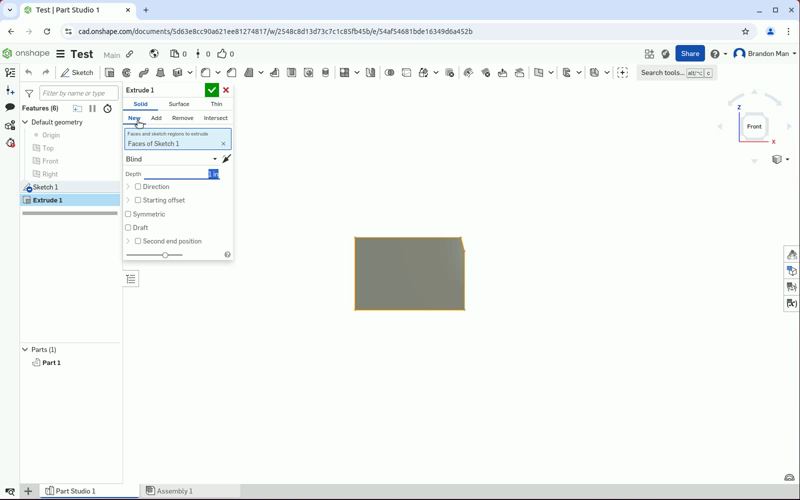
text(6.018)
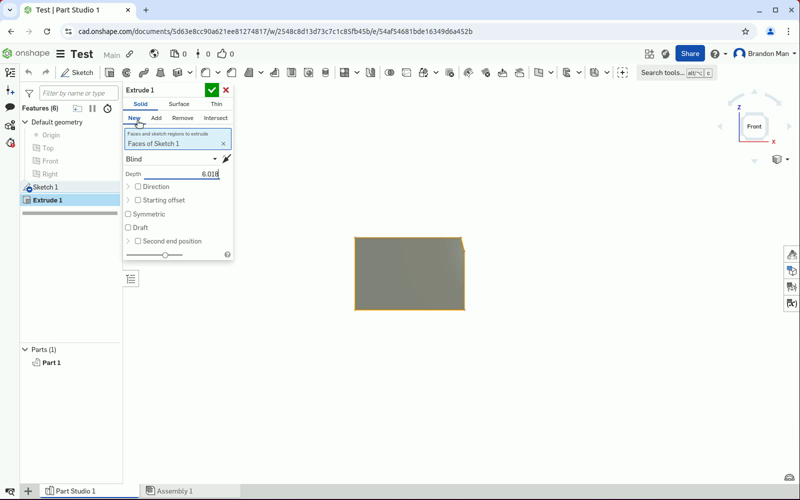
key(enter)
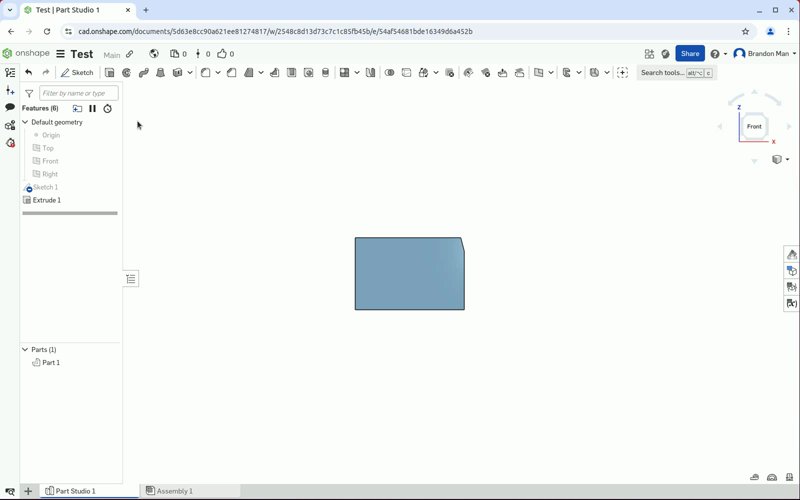
key(shift+h)
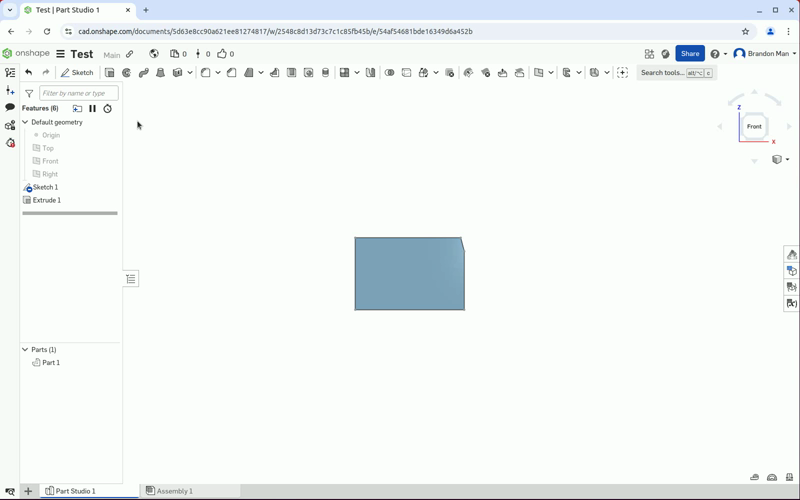
key(shift+h)
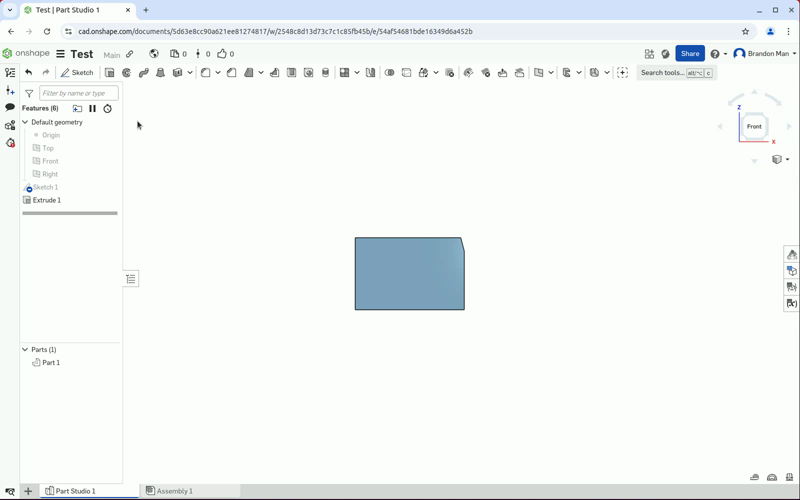
mouse_move(73, 189)
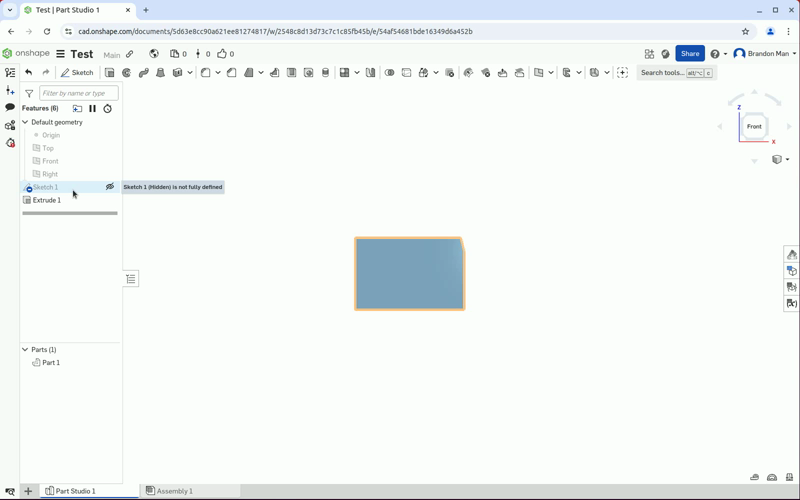
click(73, 189)
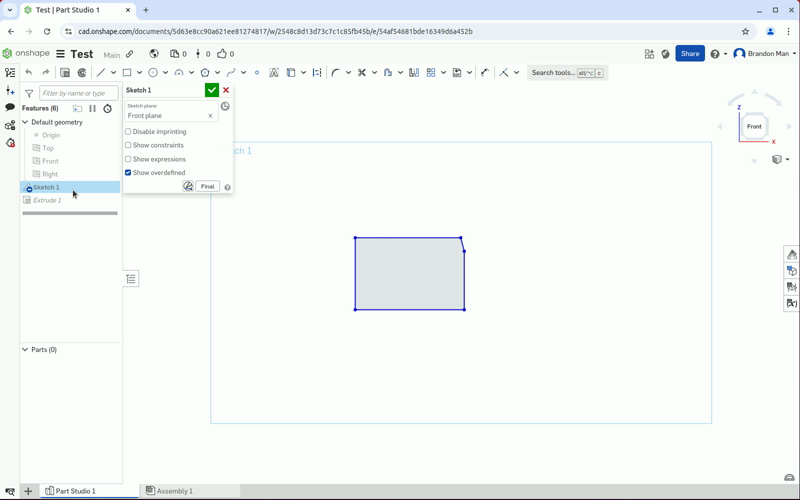
mouse_move(229, 92)
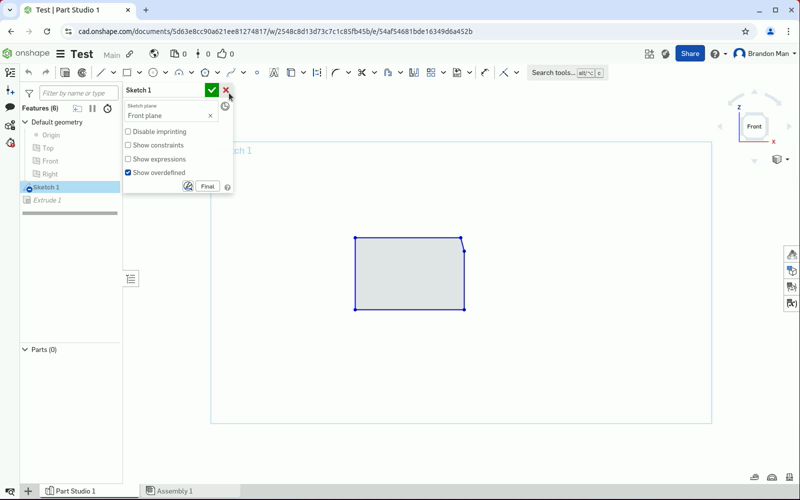
click(229, 92)
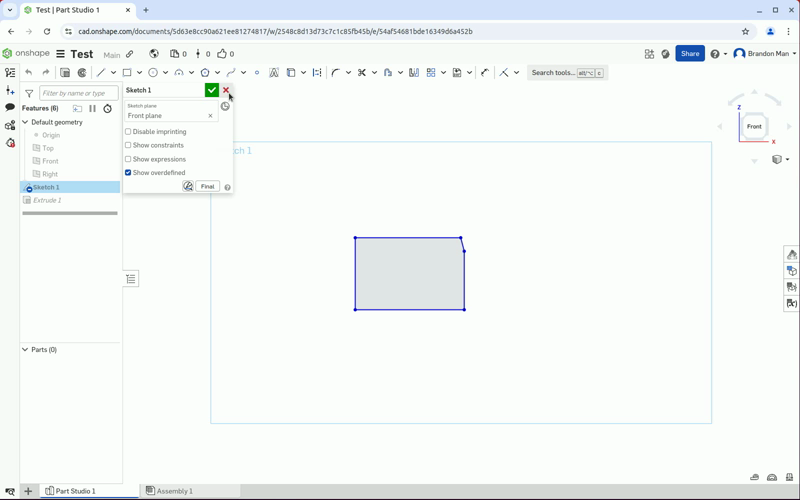
key(shift+s)
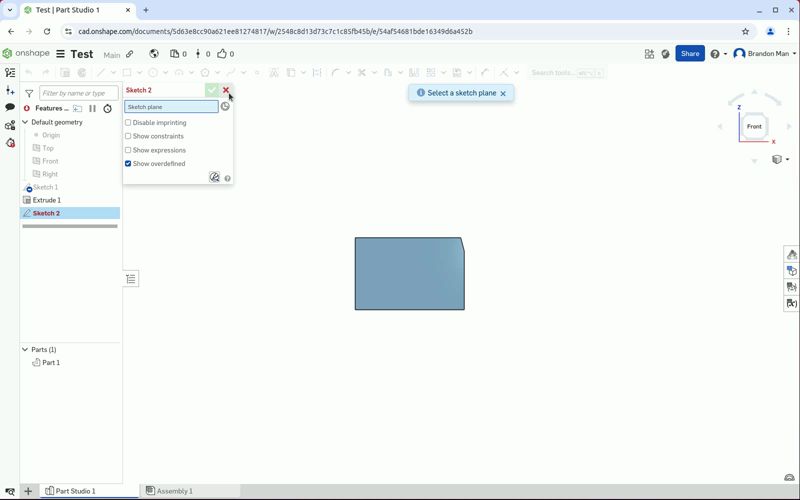
mouse_move(73, 163)
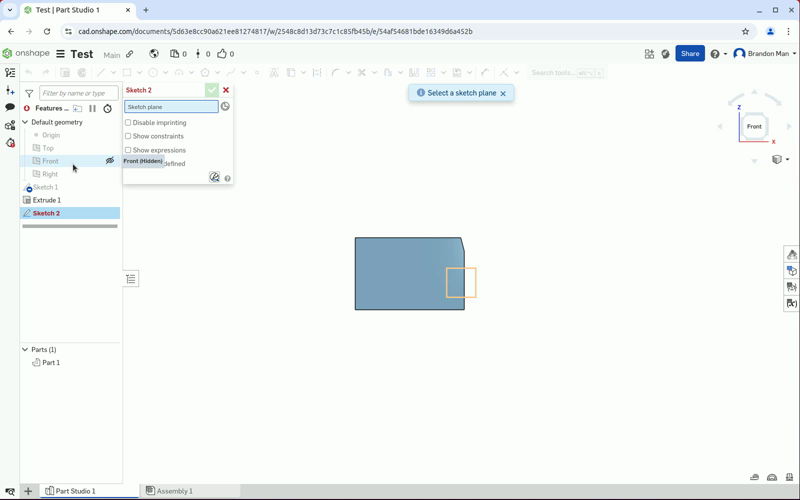
click(73, 163)
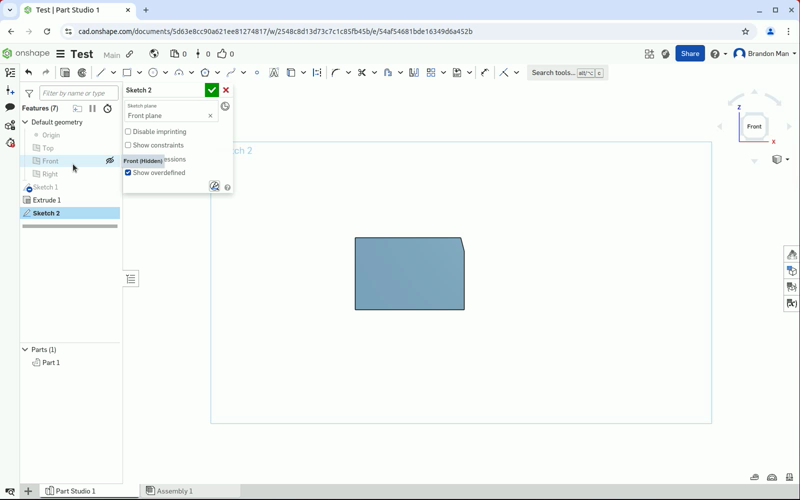
mouse_move(73, 352)
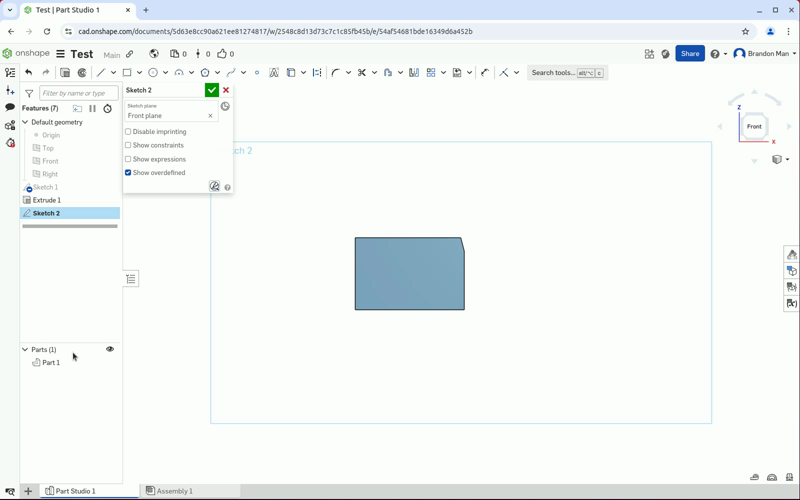
key(y)
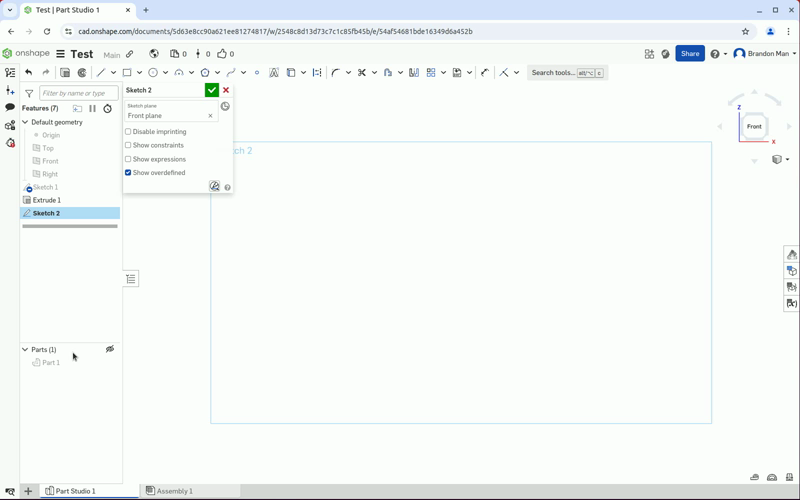
key(l)
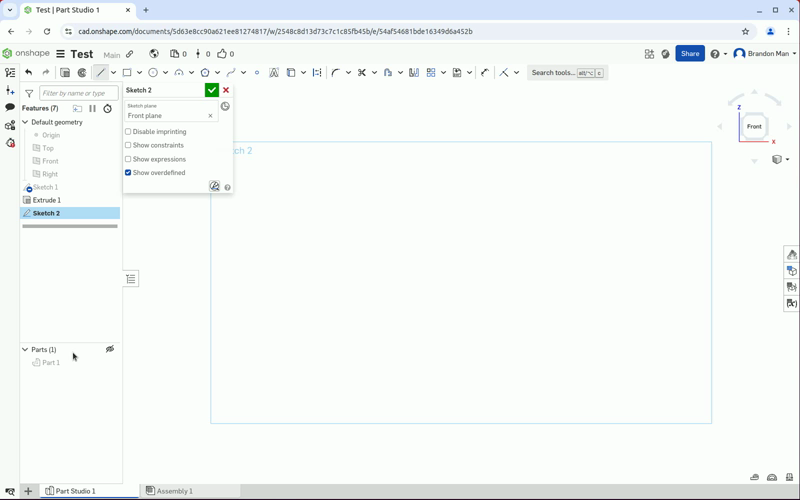
key_down(shift)
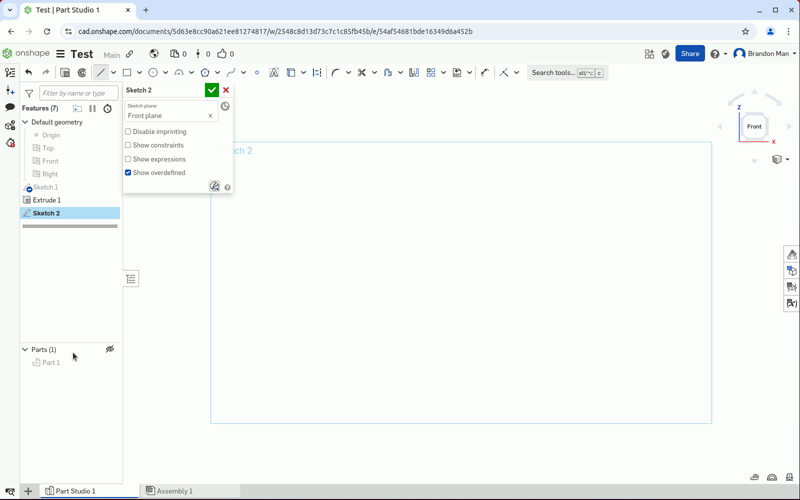
mouse_move(464, 309)
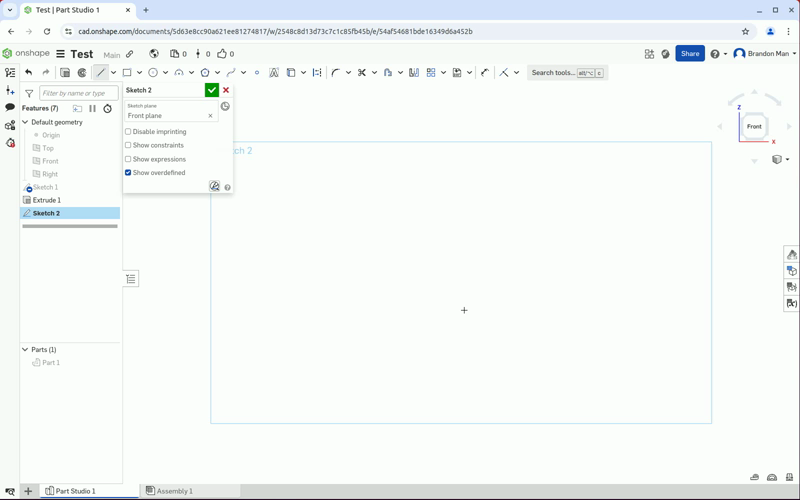
click(464, 309)
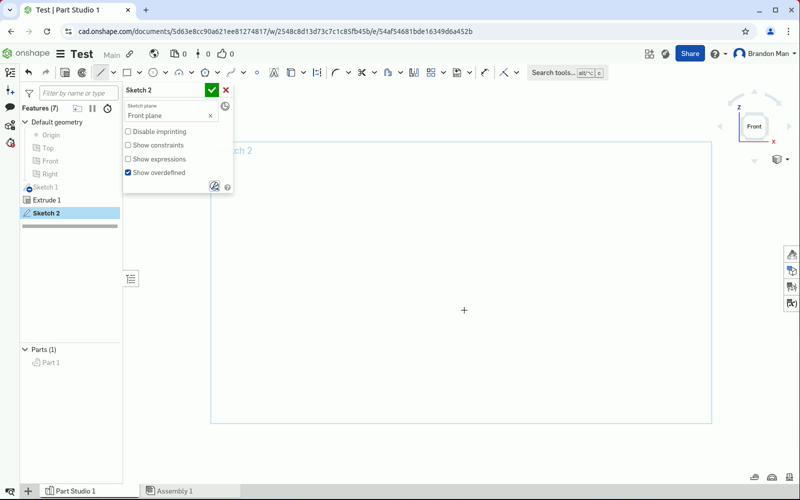
key_up(shift)
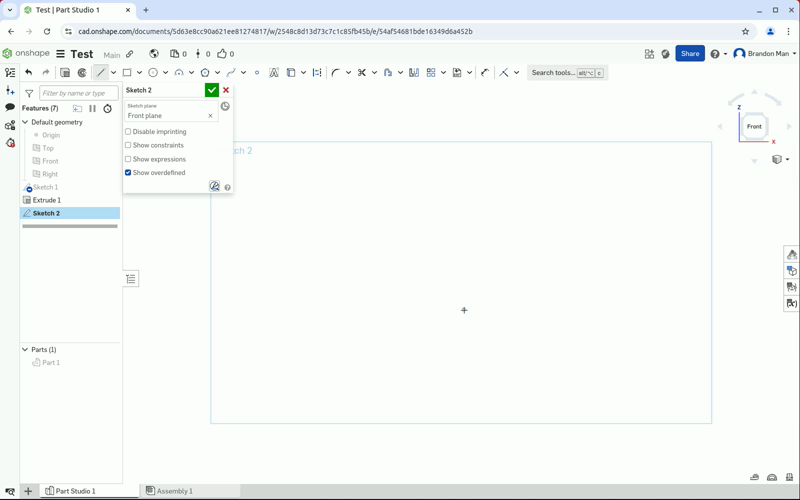
key_down(shift)
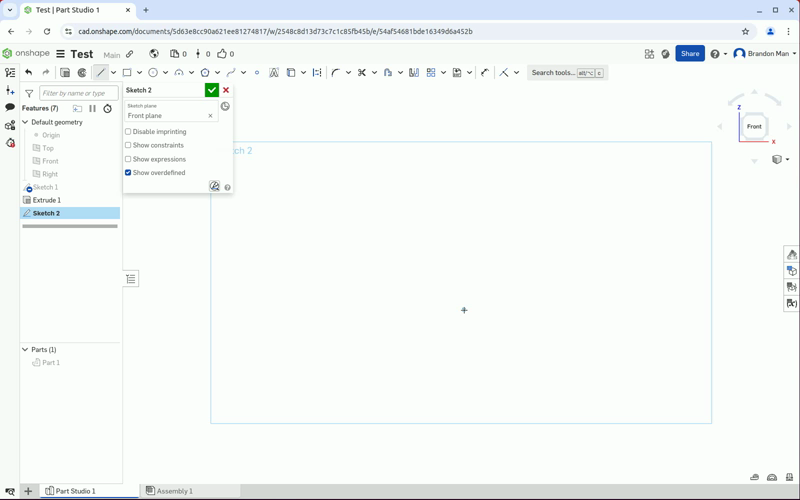
mouse_move(573, 309)
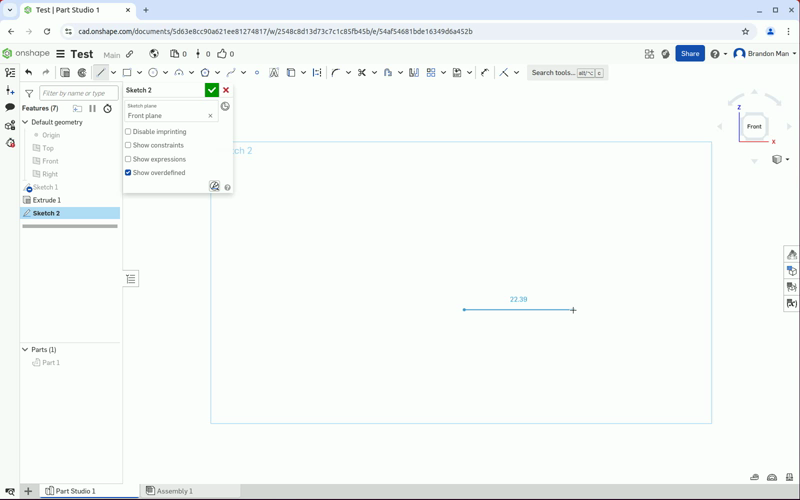
click(573, 309)
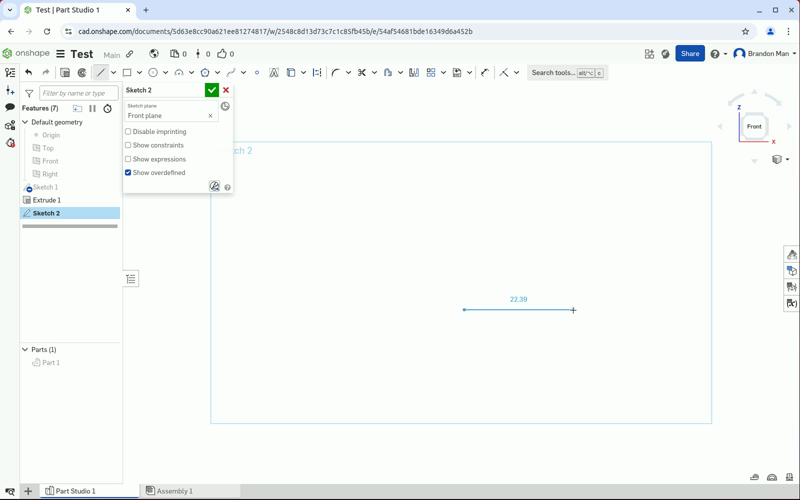
key_up(shift)
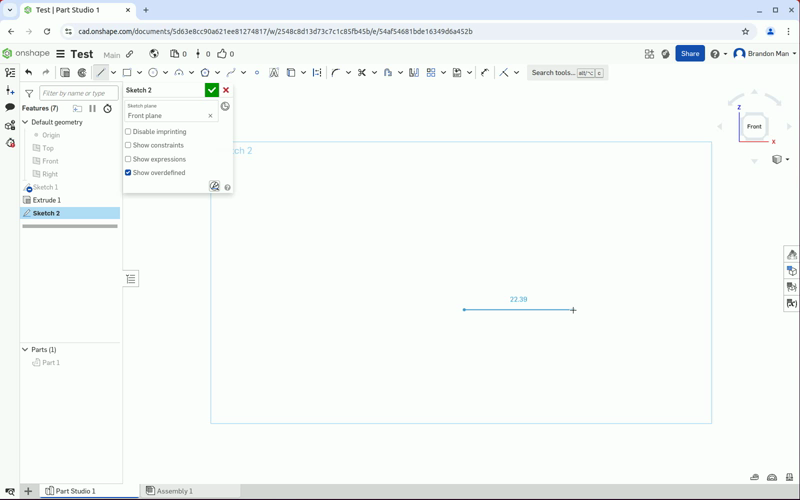
key_down(shift)
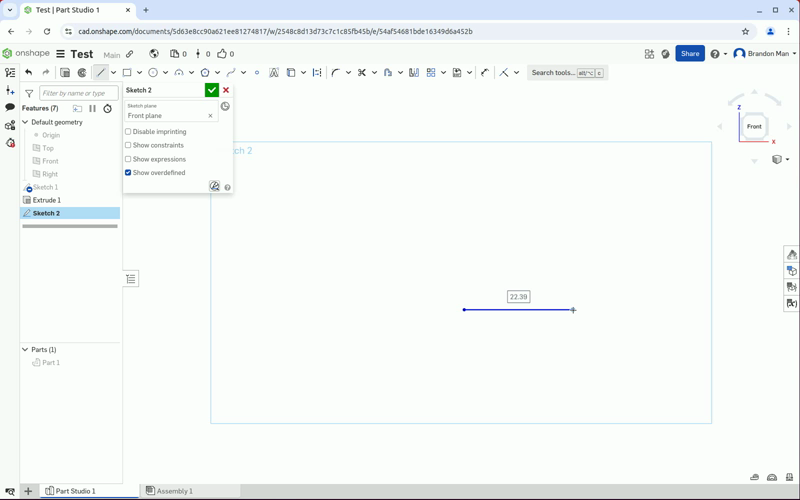
mouse_move(573, 237)
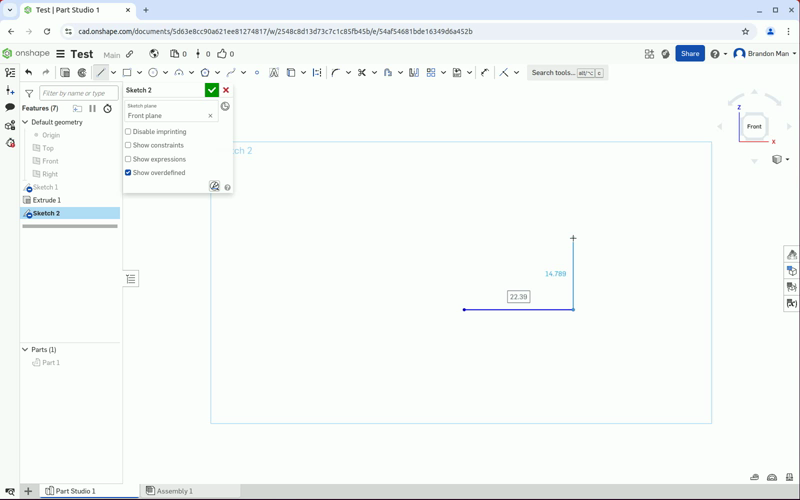
click(573, 237)
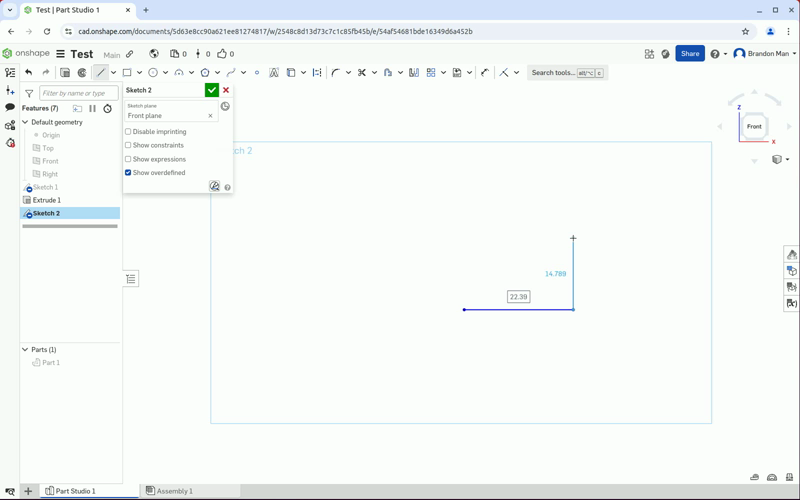
key_up(shift)
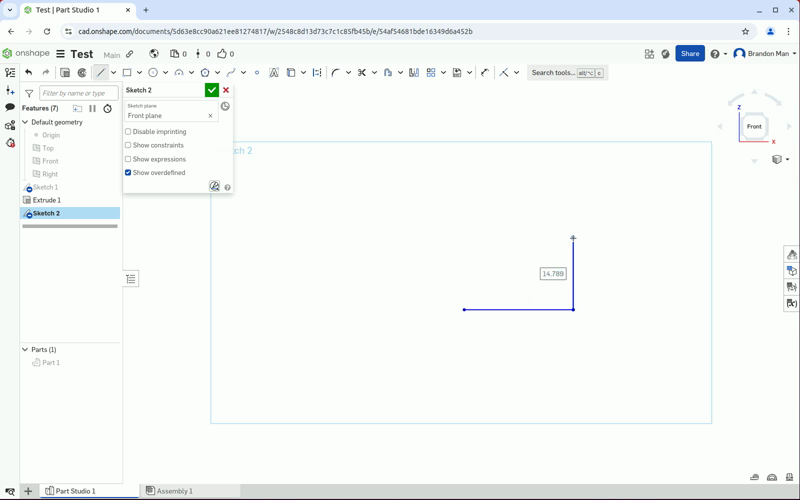
key_down(shift)
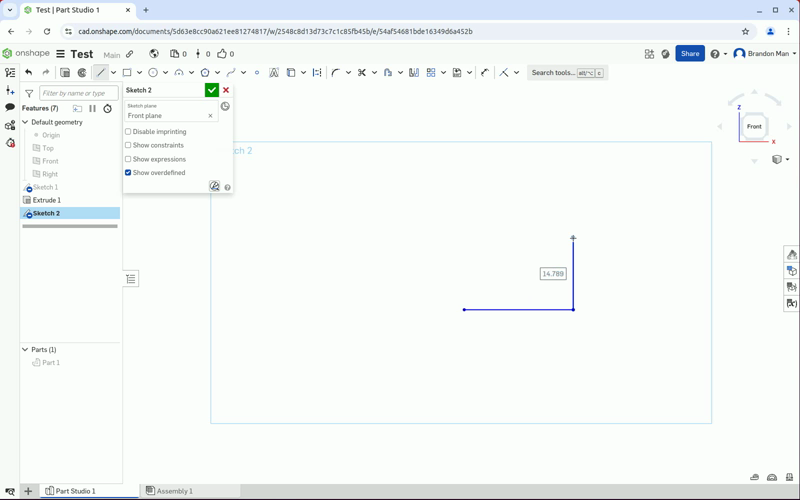
mouse_move(467, 237)
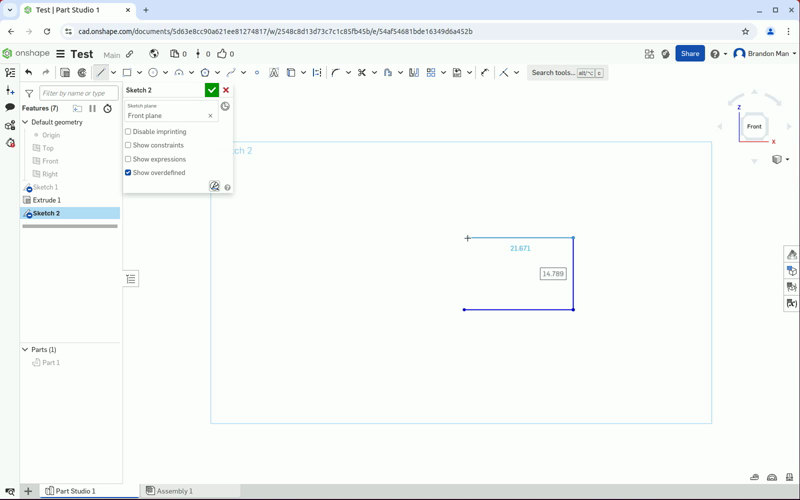
click(467, 237)
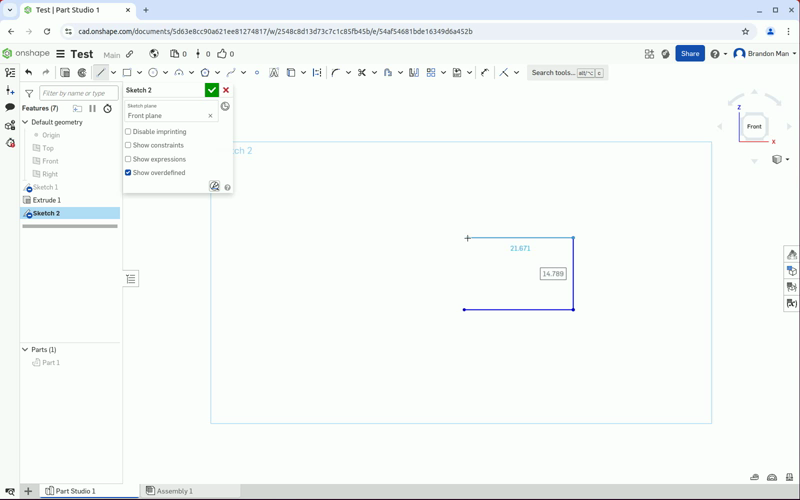
key_up(shift)
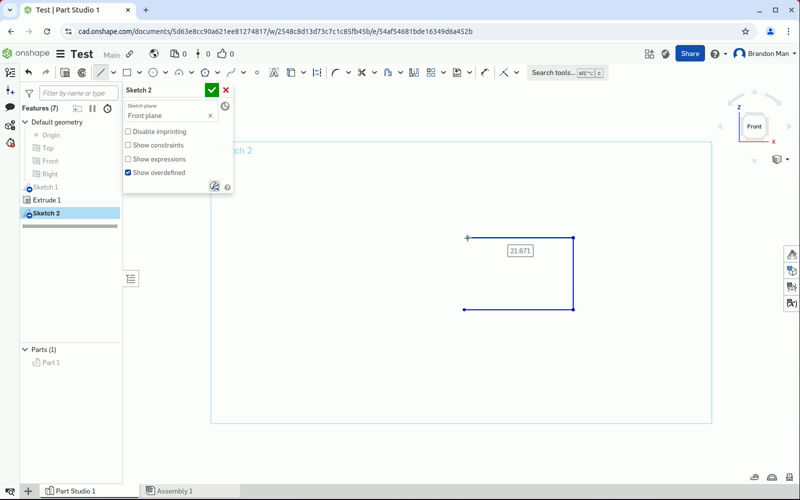
key_down(shift)
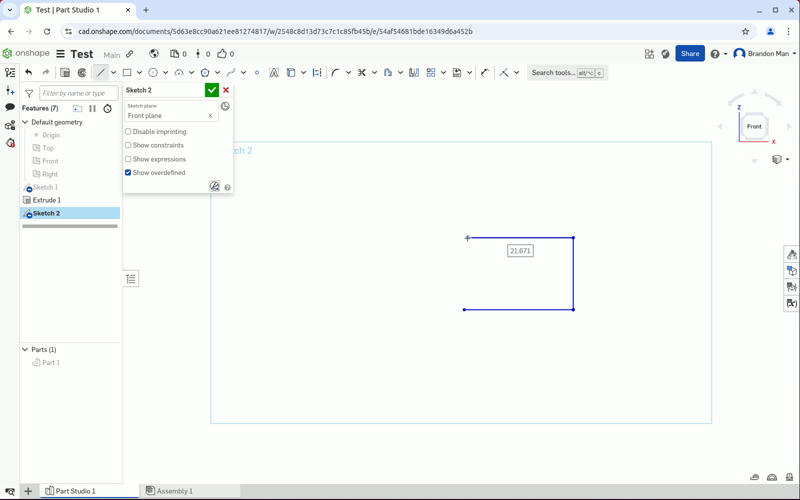
mouse_move(497, 237)
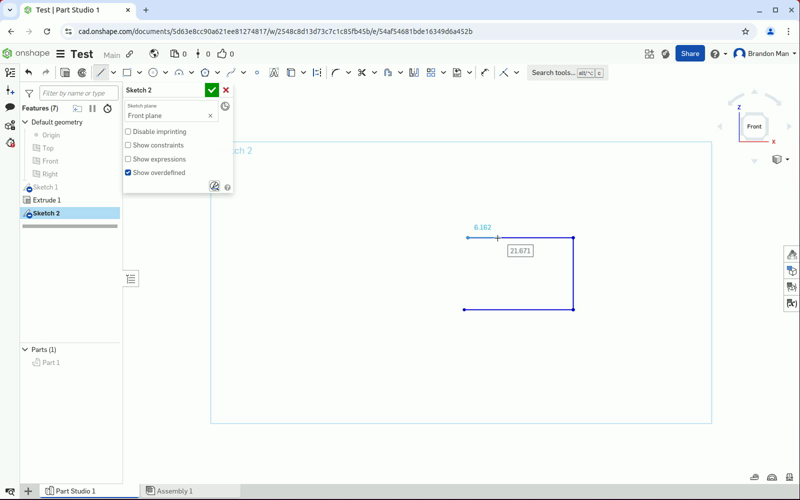
mouse_move(464, 251)
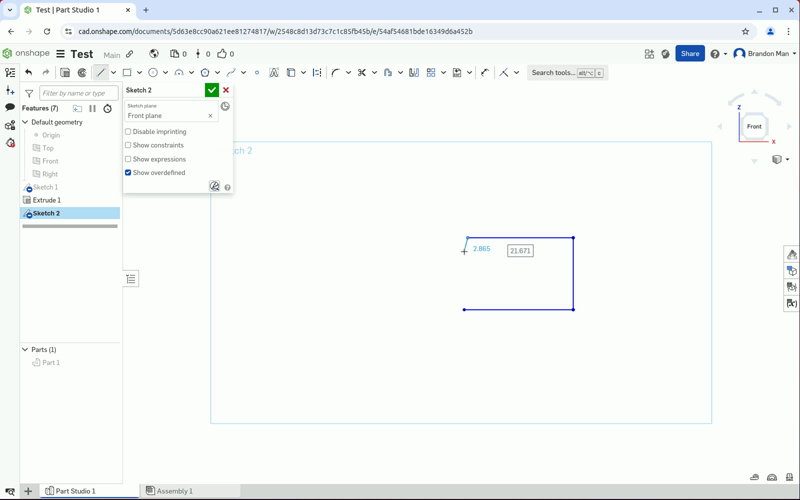
click(464, 251)
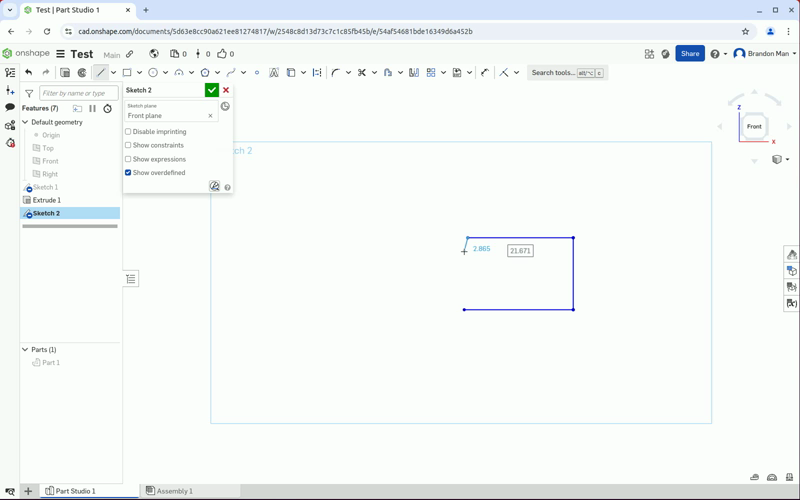
key_up(shift)
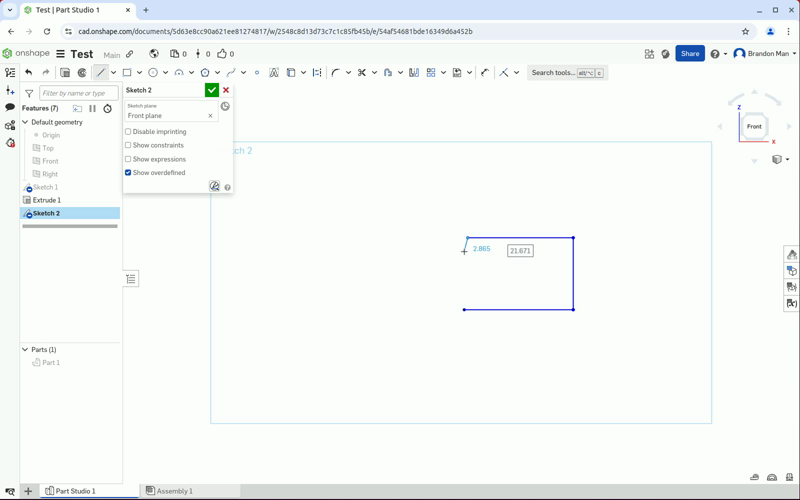
mouse_move(494, 251)
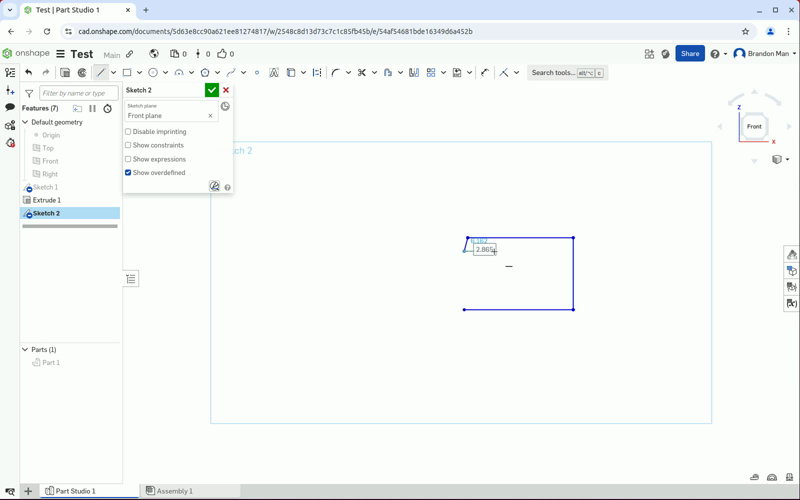
key_down(shift)
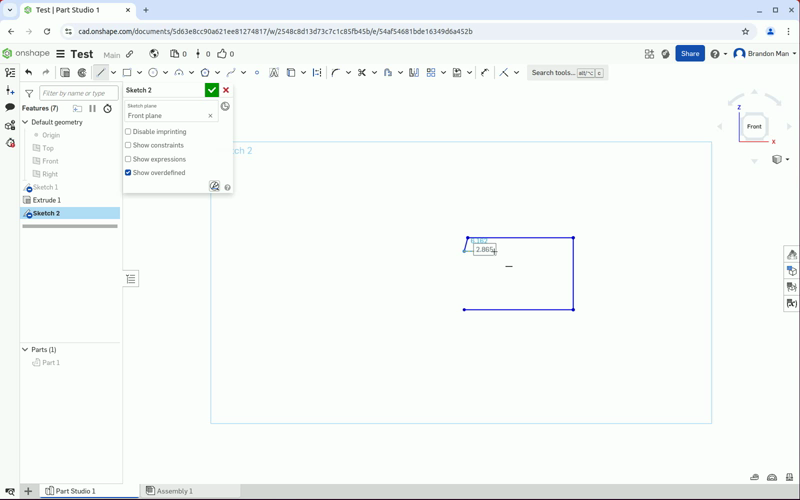
mouse_move(464, 309)
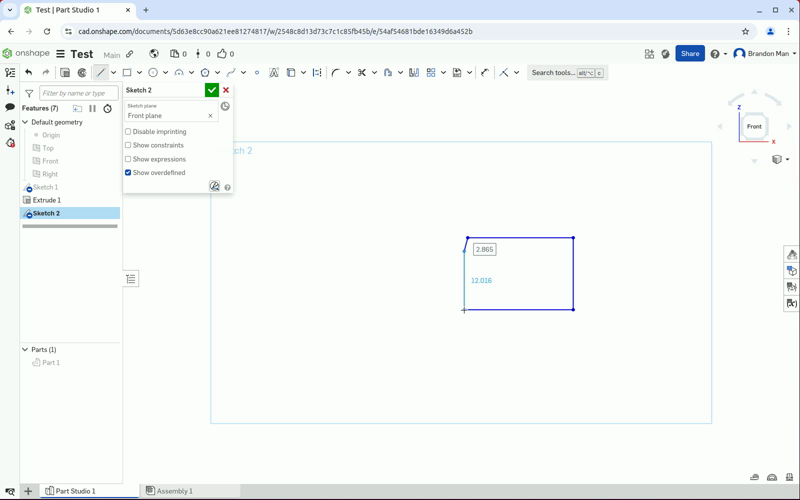
key_up(shift)
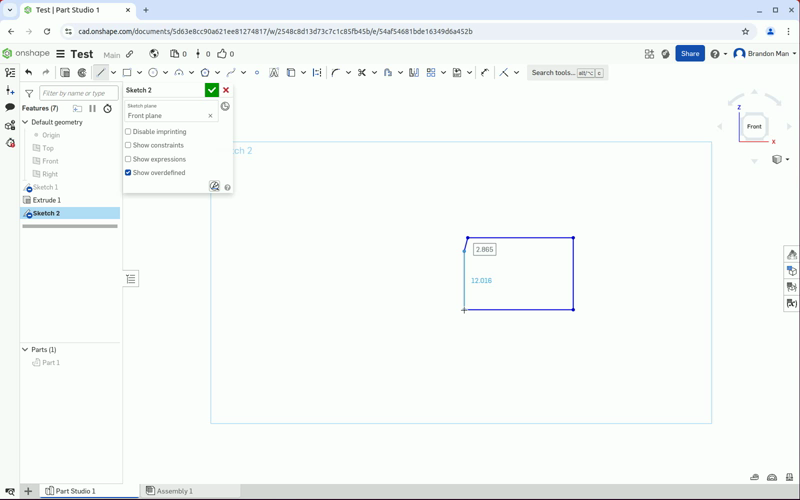
click(464, 309)
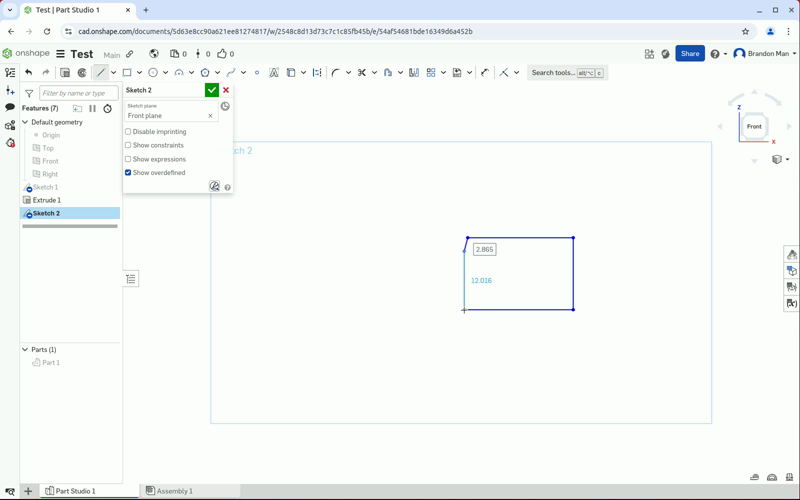
key(esc)
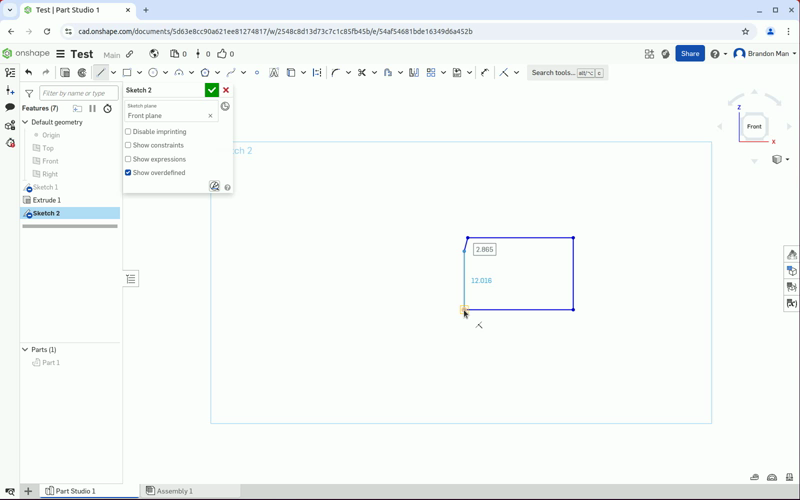
mouse_move(556, 257)
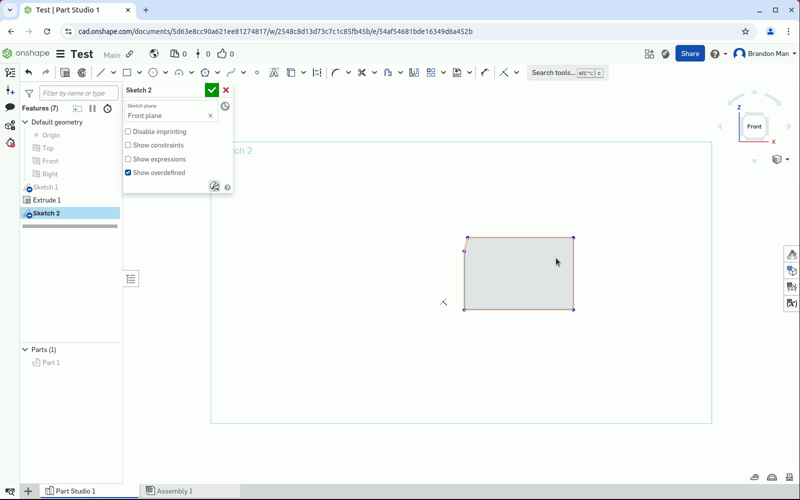
click(556, 257)
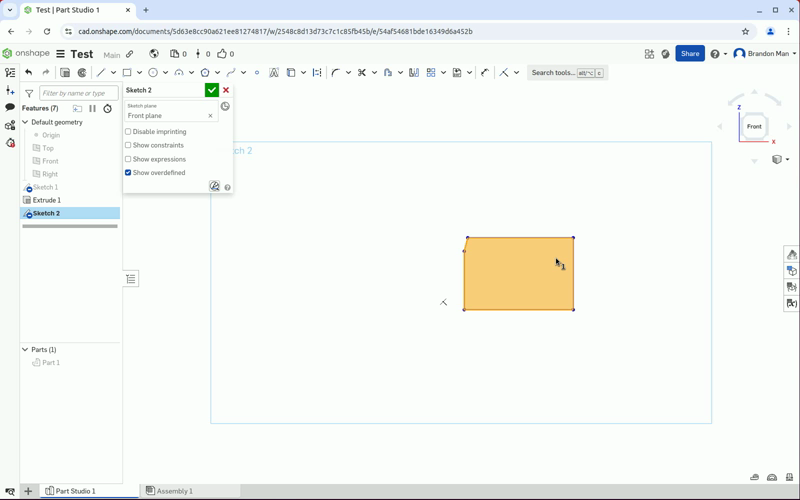
mouse_move(73, 352)
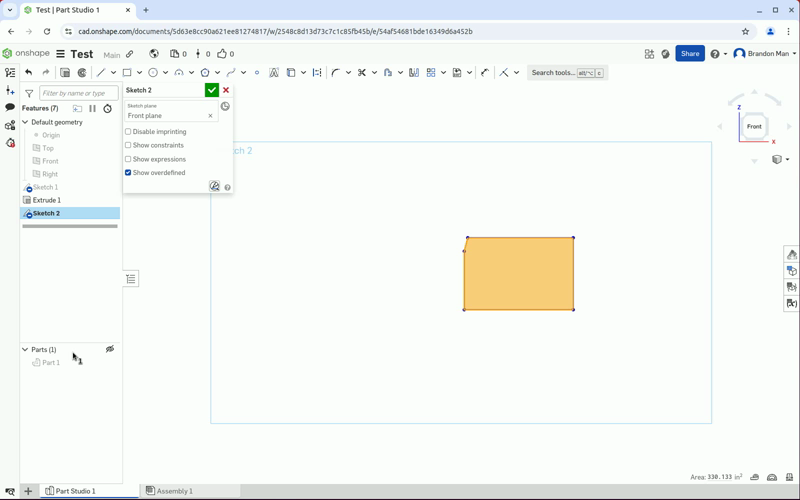
key(shift+y)
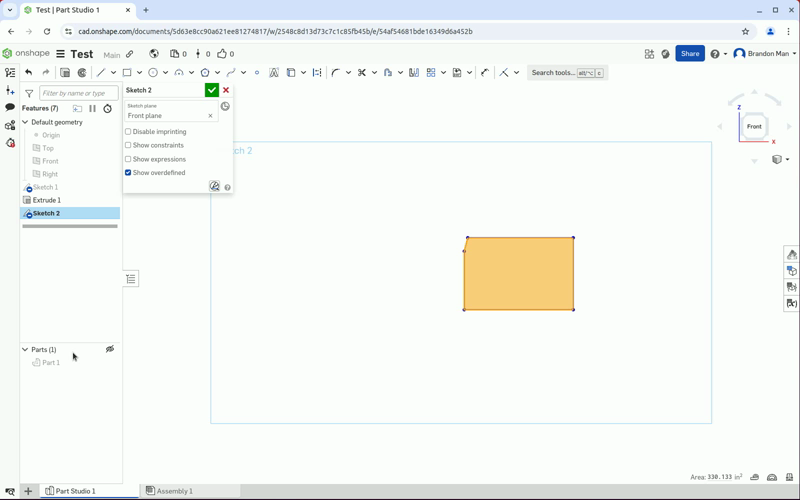
key(shift+e)
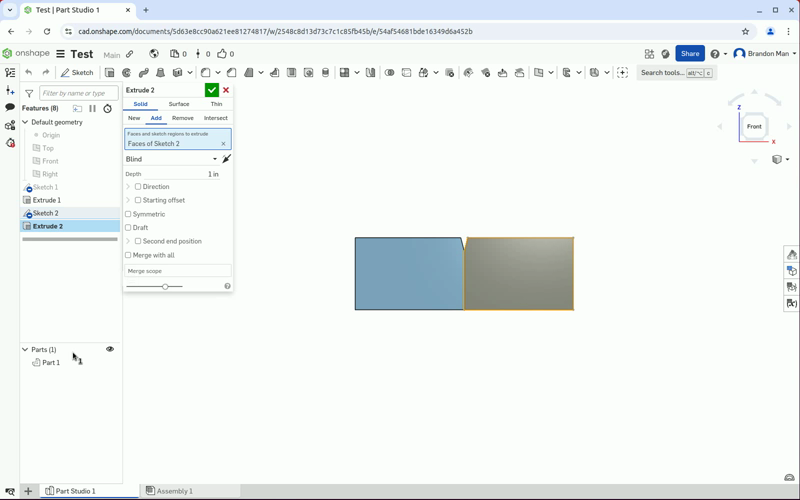
mouse_move(143, 106)
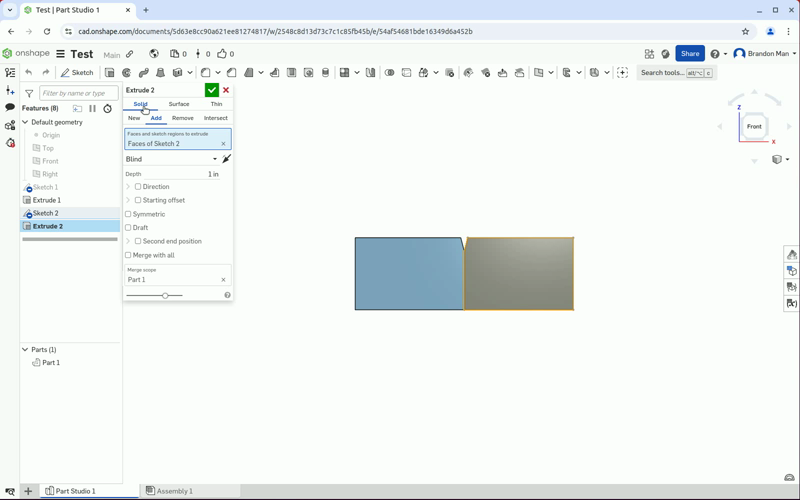
click(143, 106)
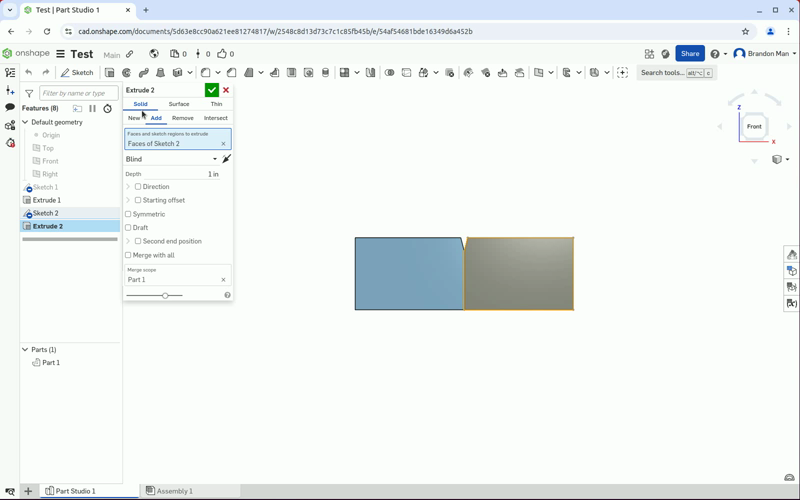
mouse_move(137, 120)
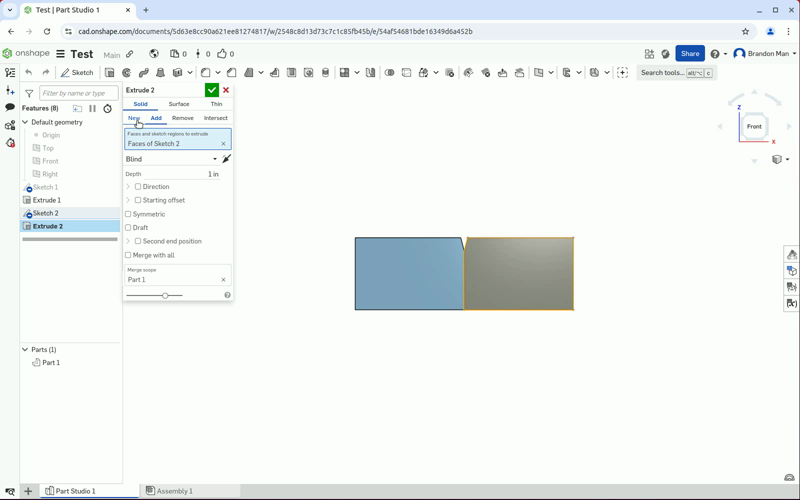
click(137, 120)
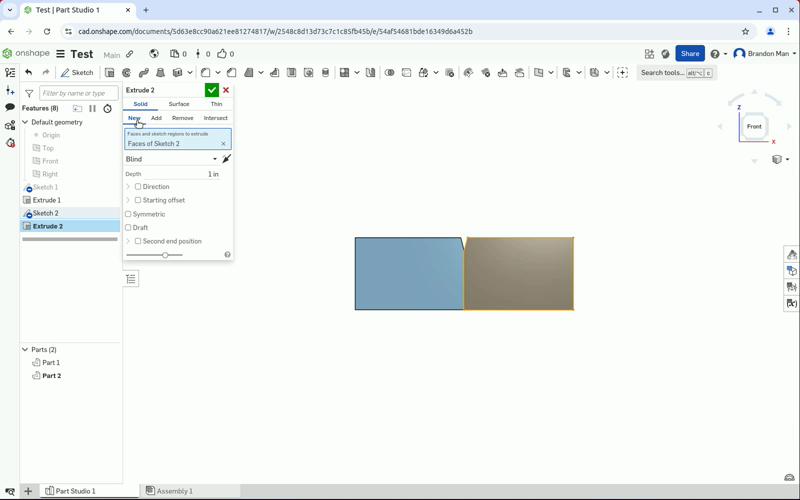
key(tab, 4)
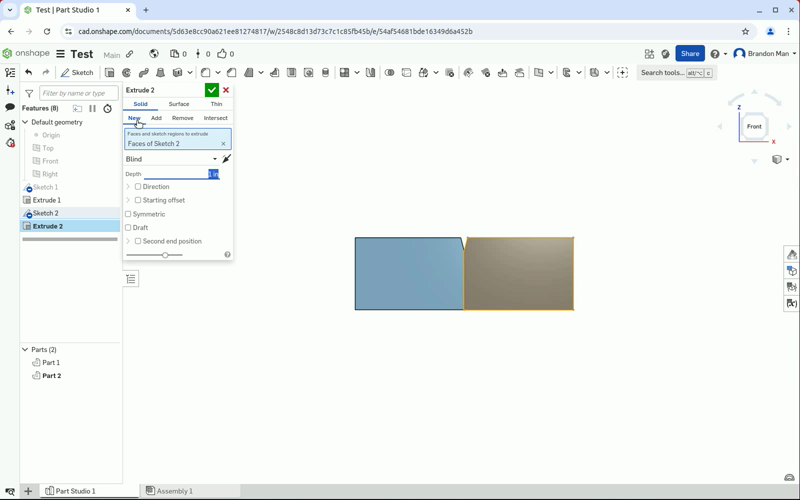
text(6.018)
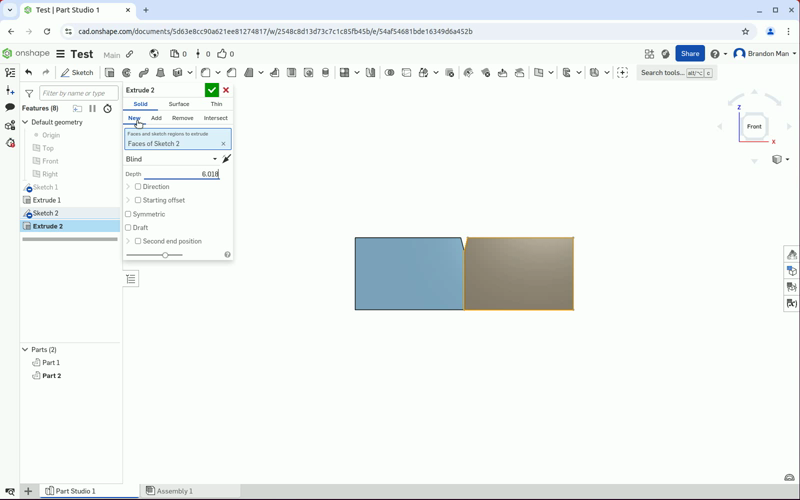
key(enter)
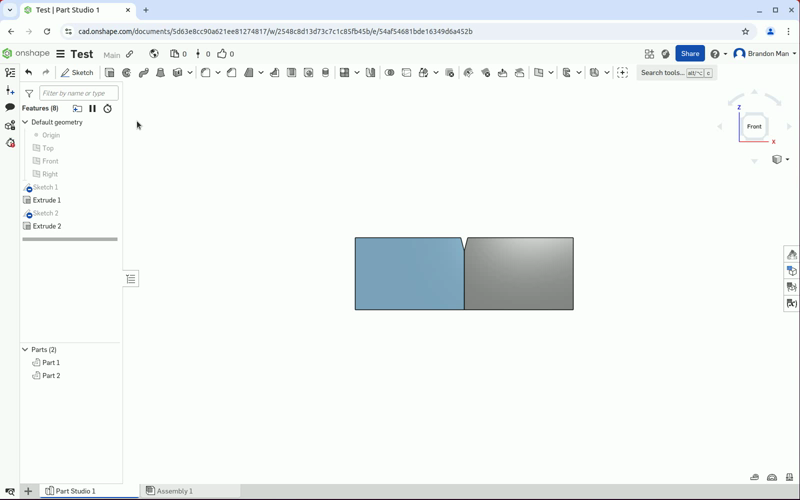
key(shift+h)
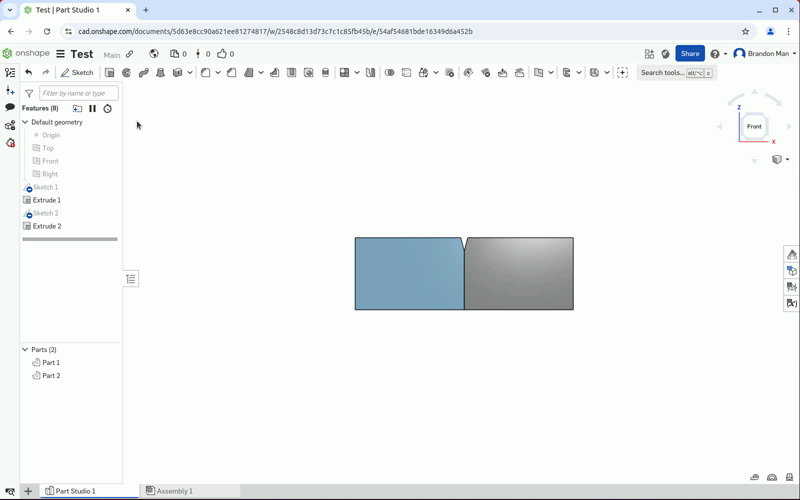
key(shift+h)
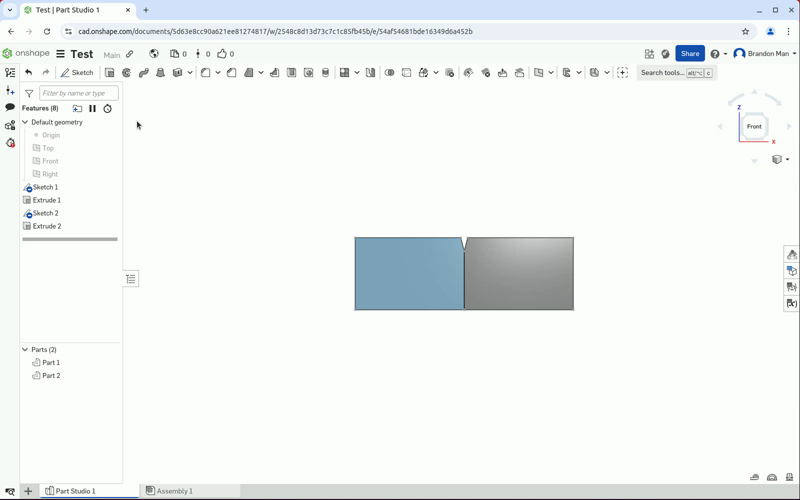
key(shift+7)
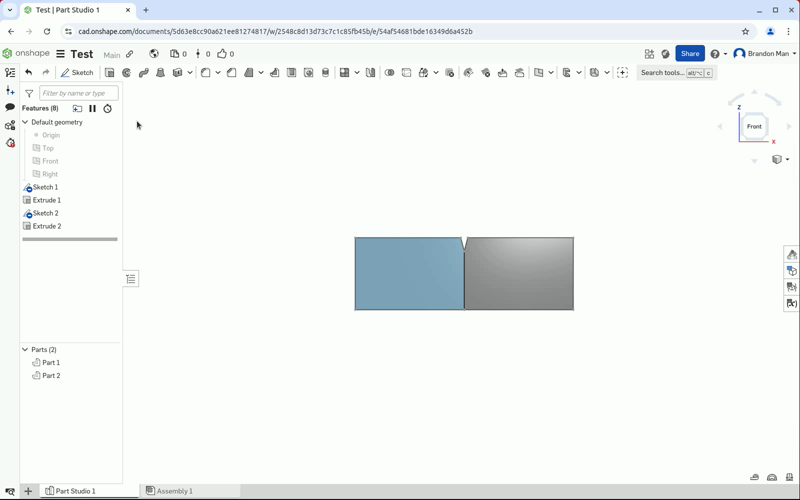
key(left, 2)
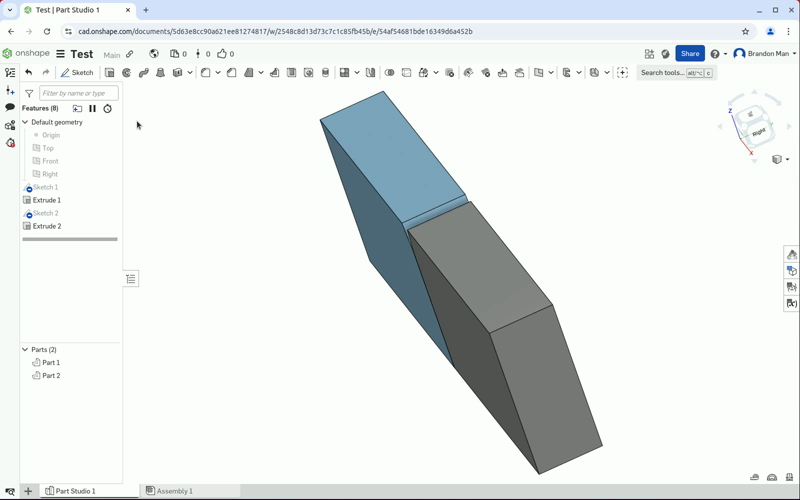
key(down, 2)
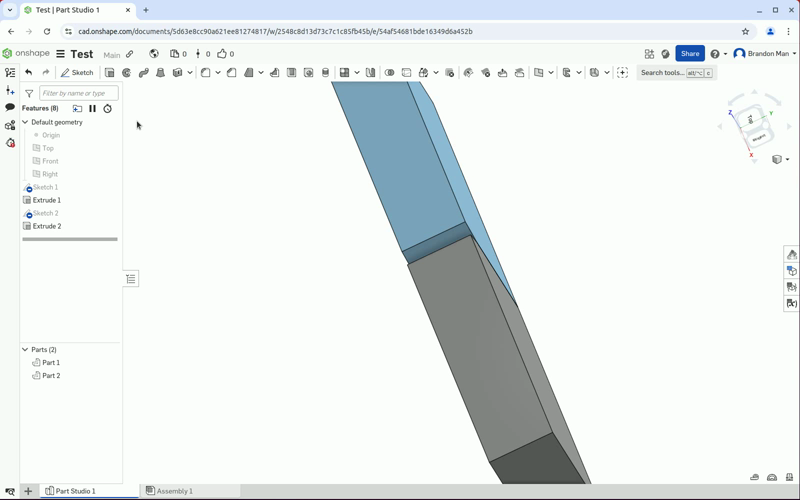
key(up, 2)
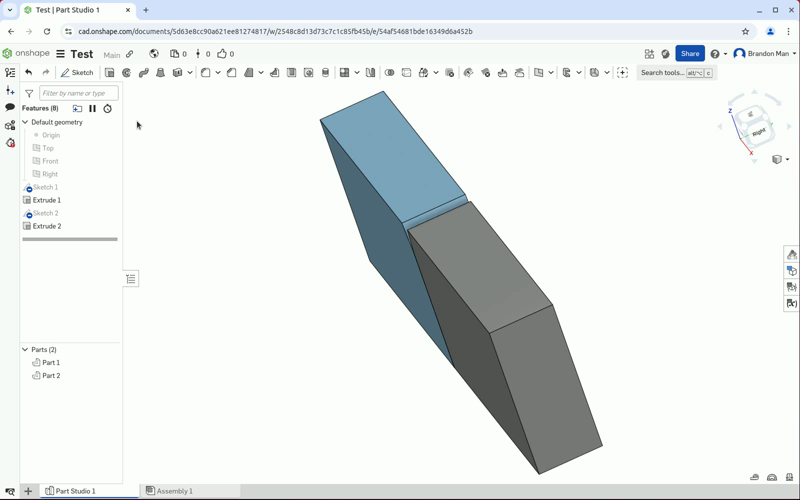
key(right, 2)
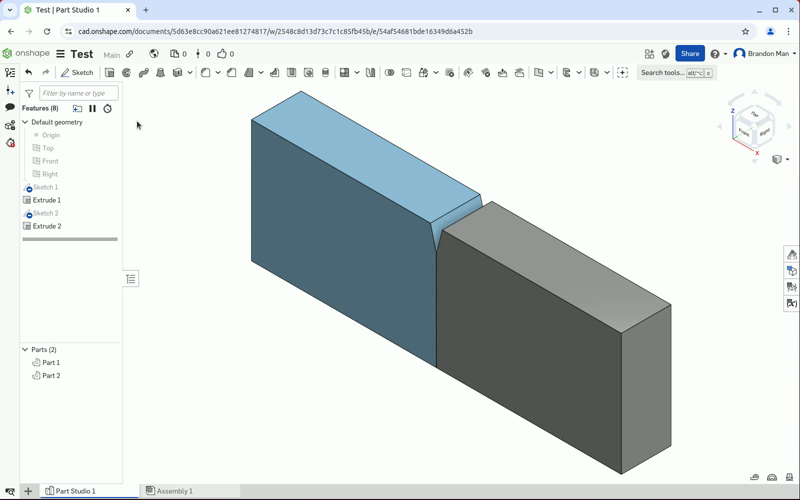
mouse_move(73, 189)
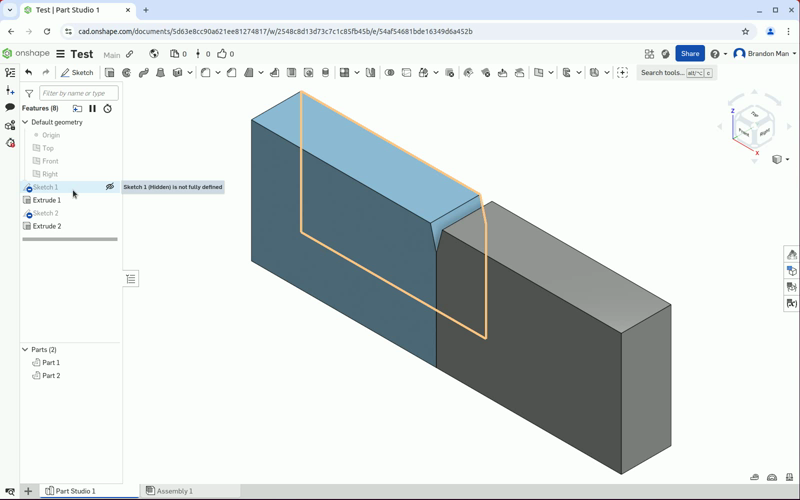
click(73, 189)